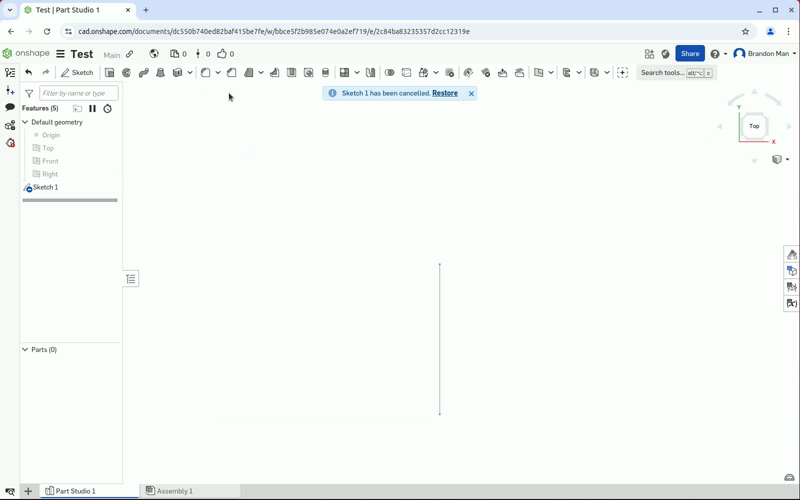
key(shift+h)
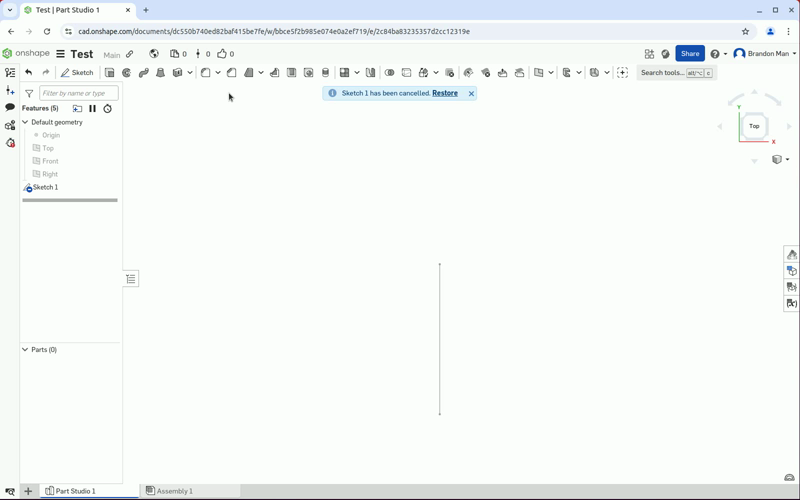
key(shift+s)
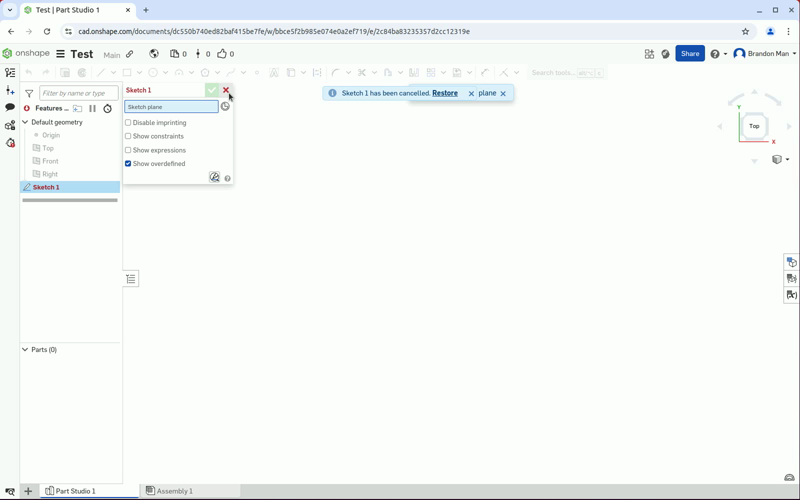
mouse_move(73, 150)
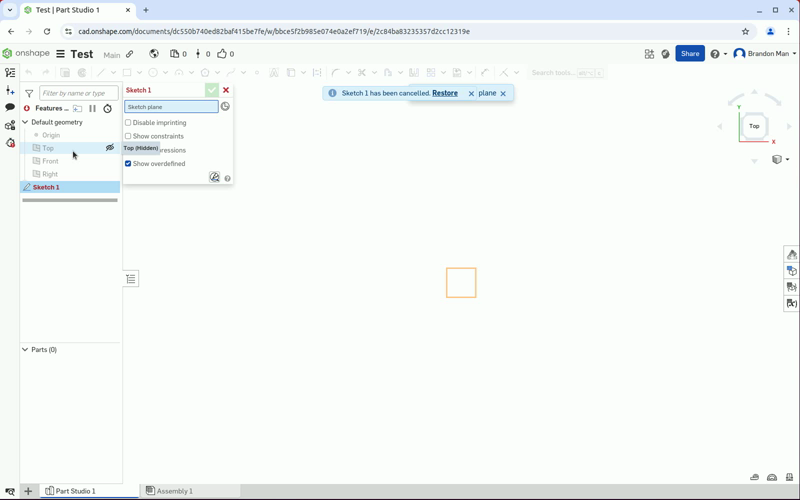
click(73, 150)
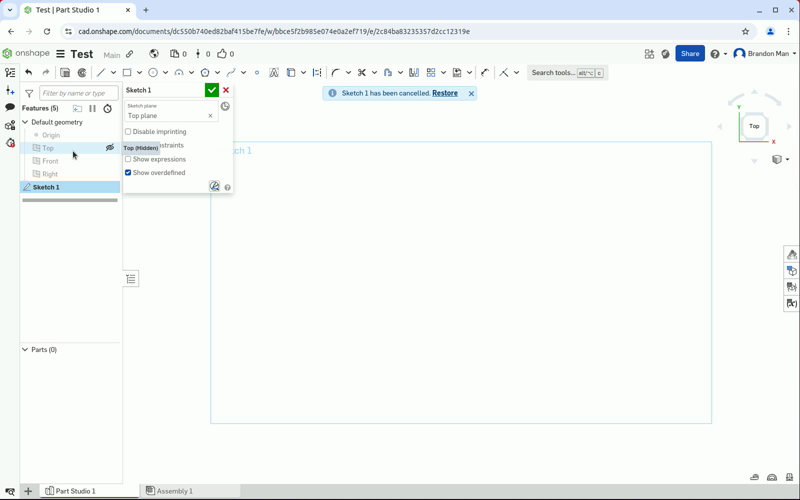
mouse_move(73, 352)
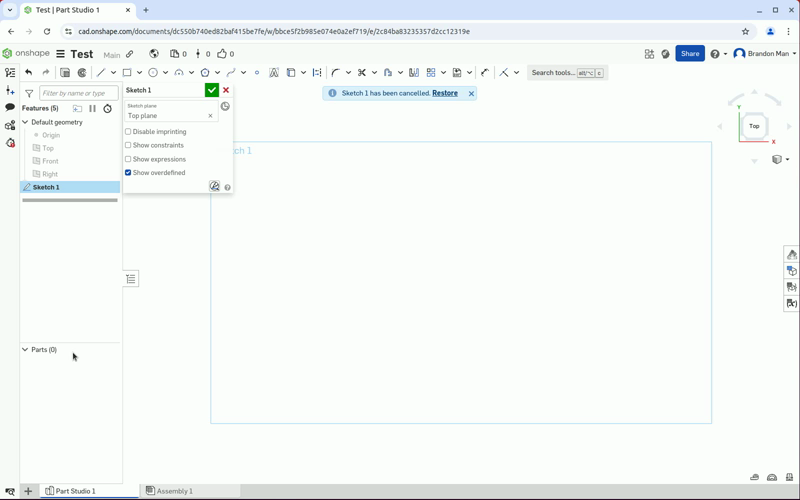
key(y)
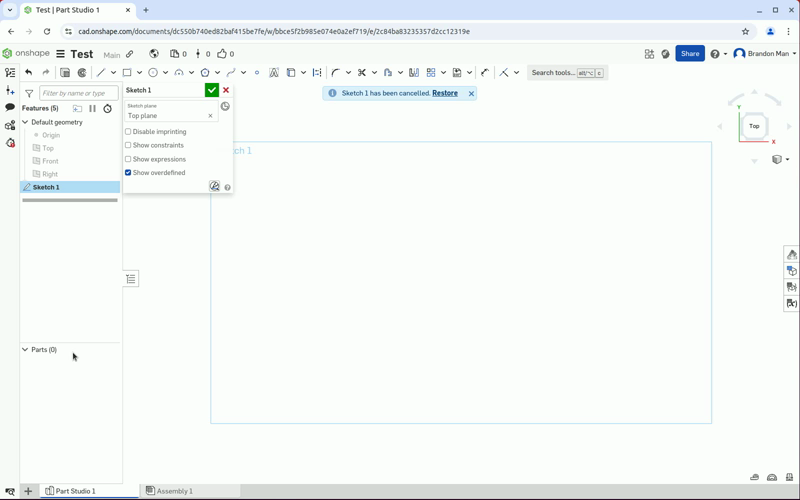
key(c)
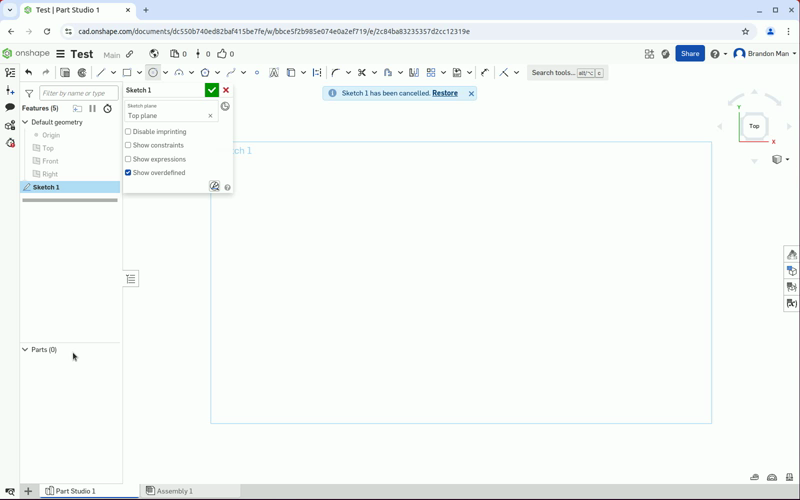
key_down(shift)
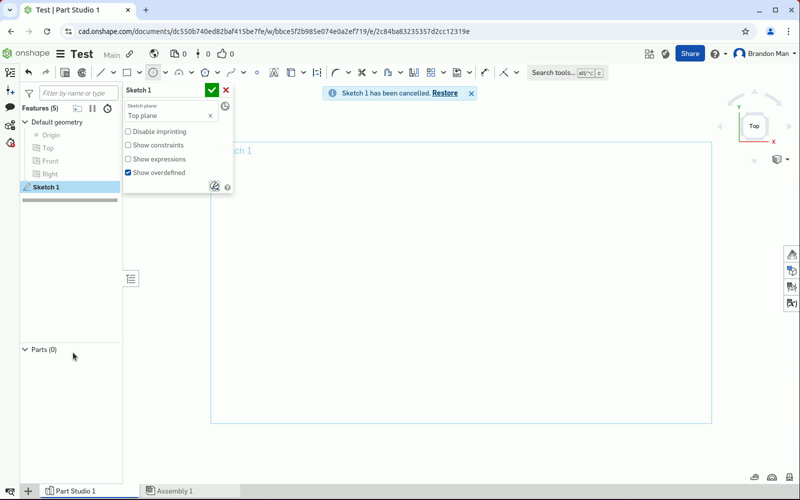
mouse_move(392, 282)
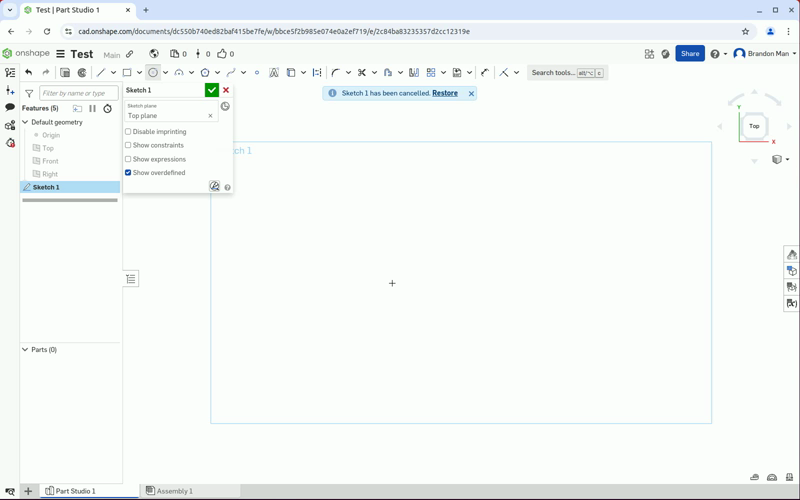
click(392, 282)
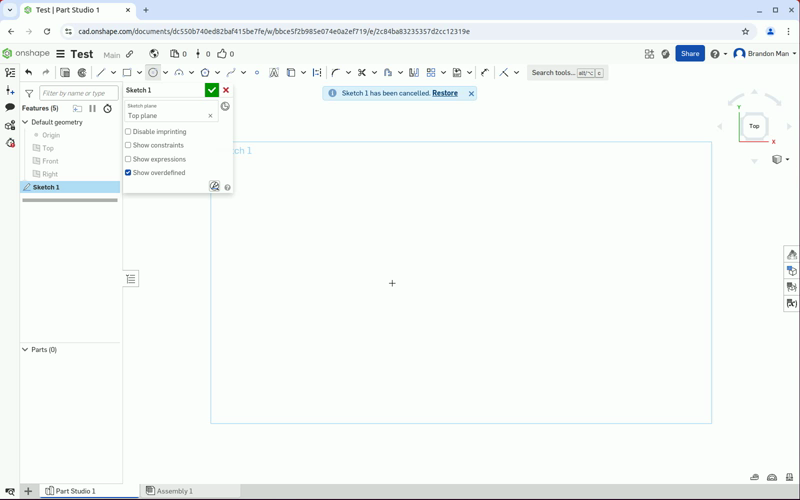
key_up(shift)
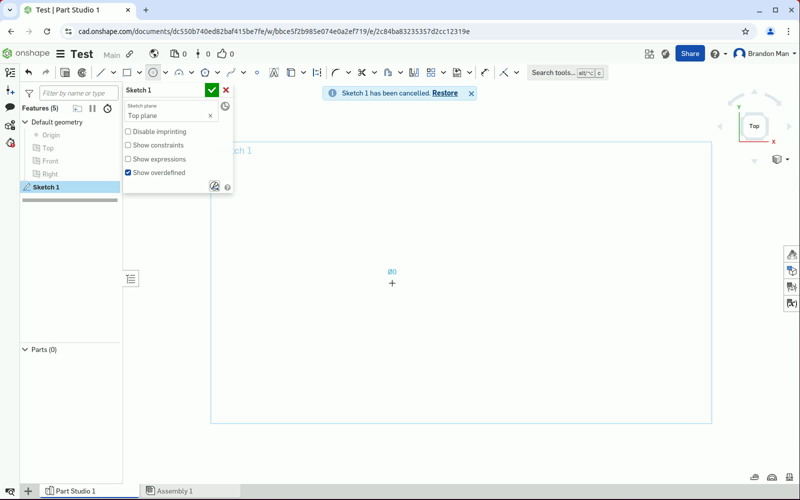
mouse_move(435, 282)
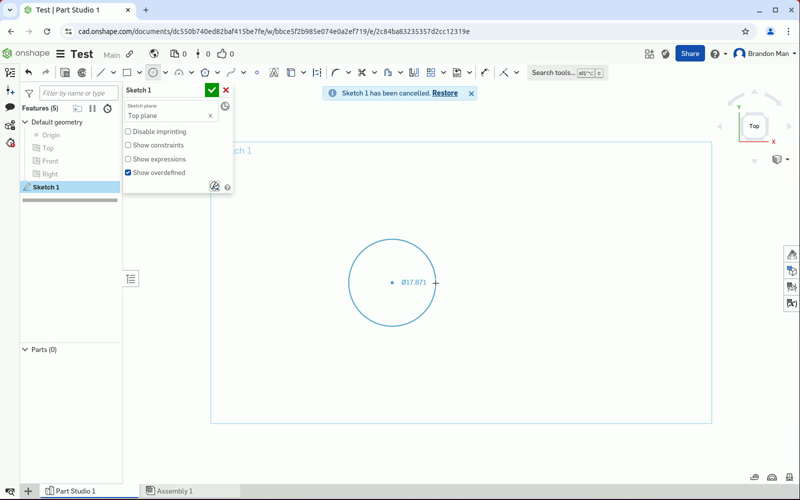
click(435, 282)
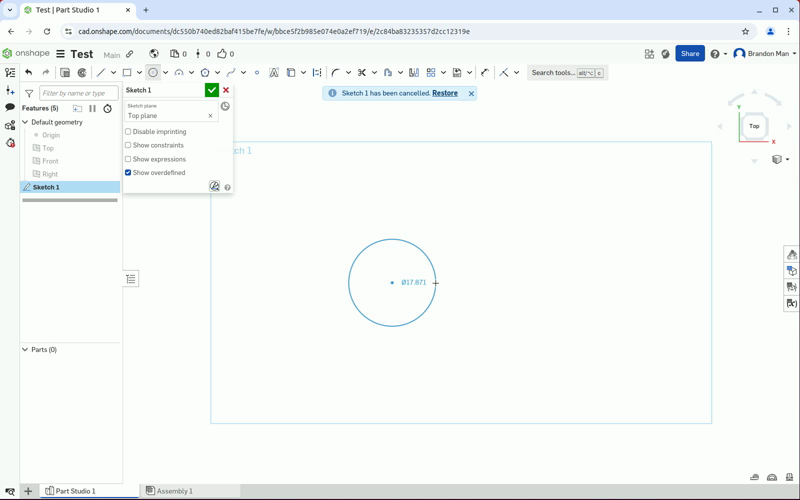
key(esc)
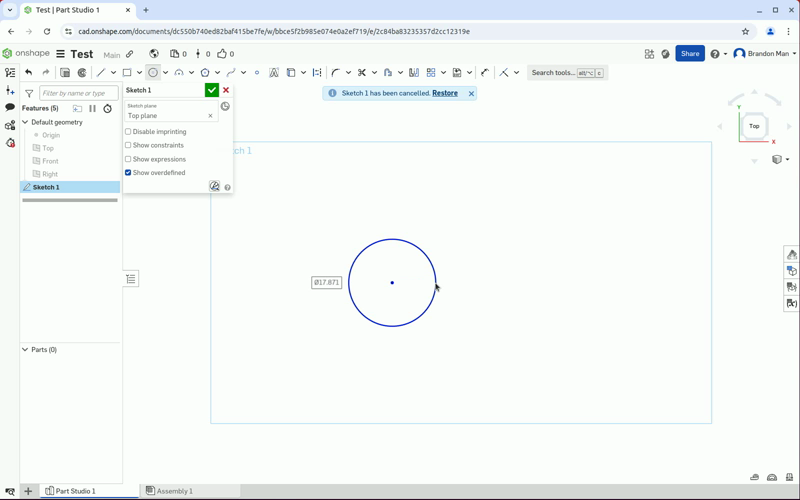
key(c)
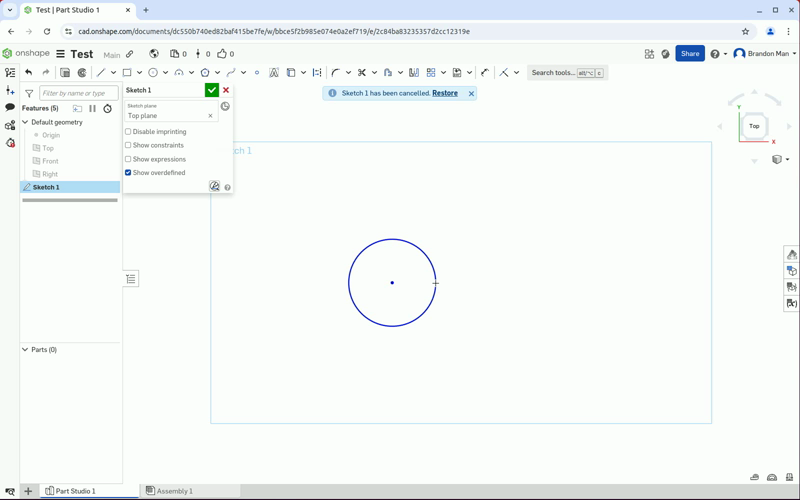
key_down(shift)
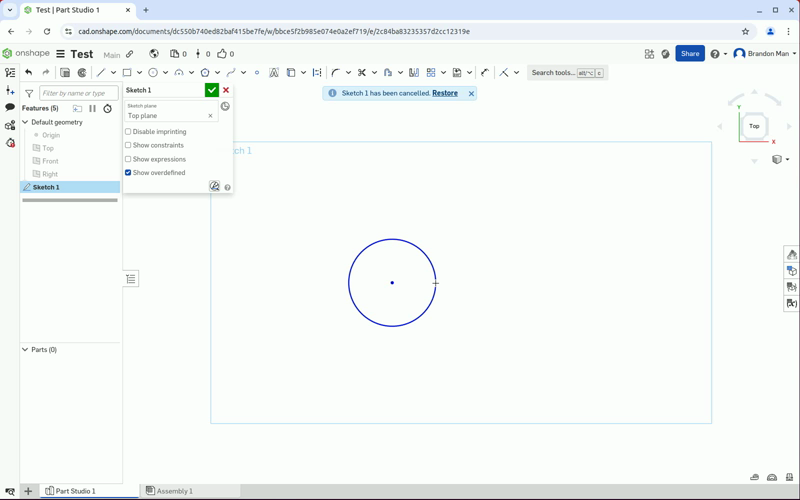
mouse_move(392, 282)
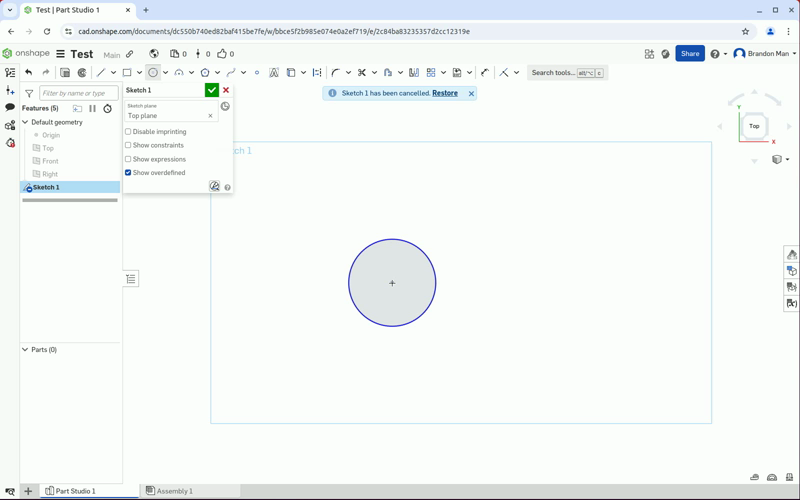
click(392, 282)
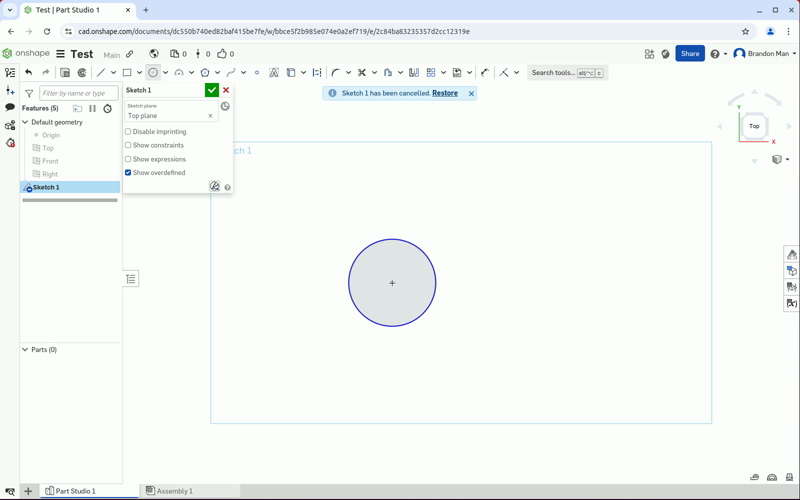
key_up(shift)
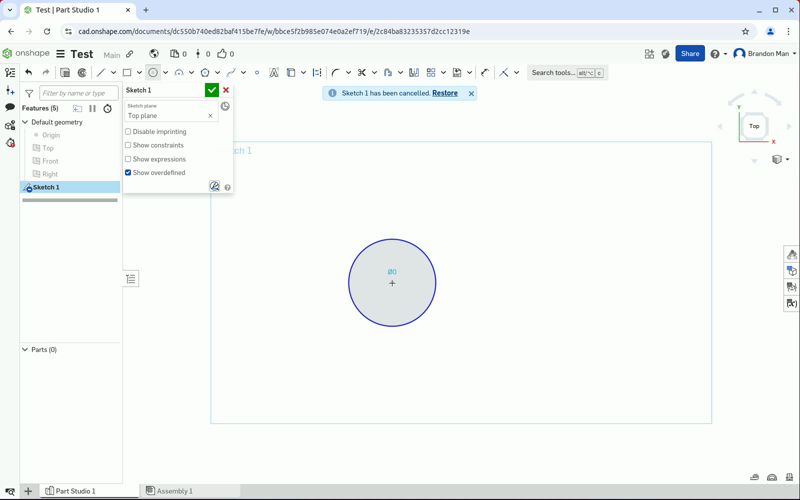
mouse_move(415, 282)
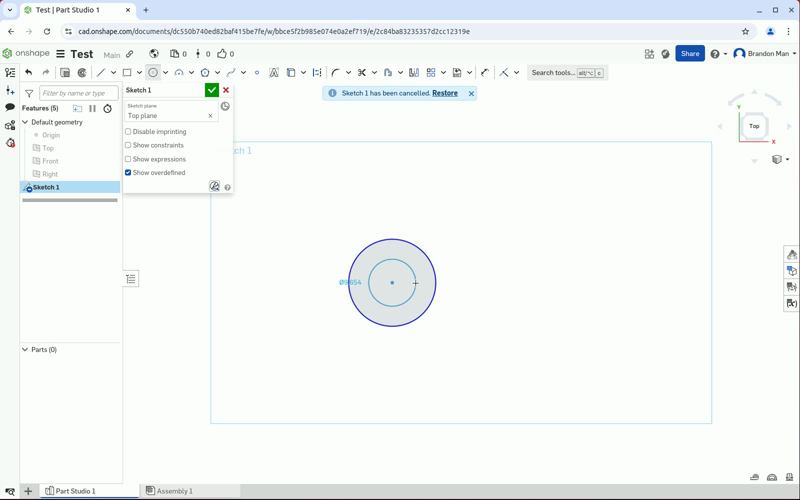
click(415, 282)
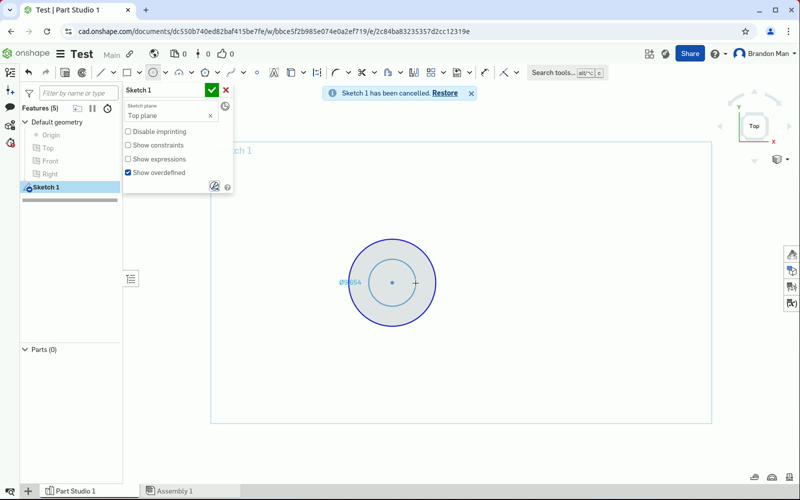
key(esc)
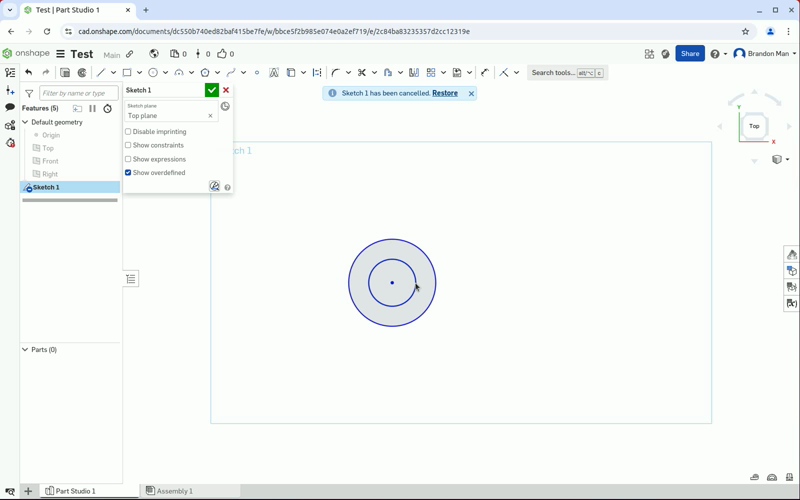
mouse_move(427, 294)
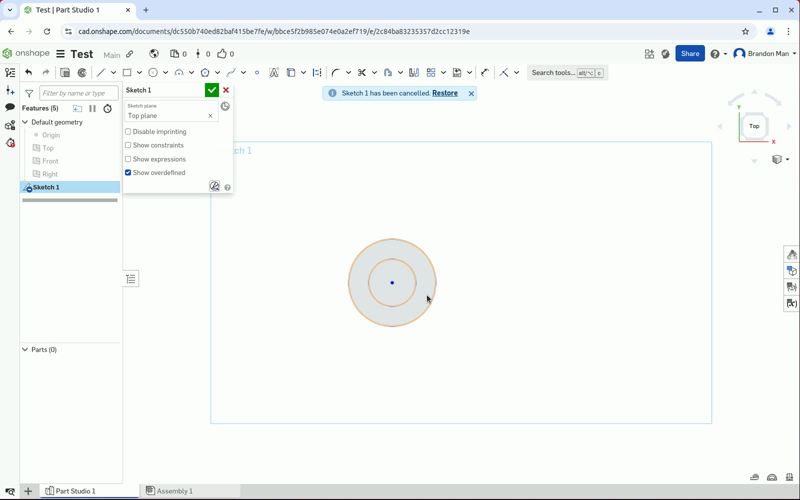
click(427, 294)
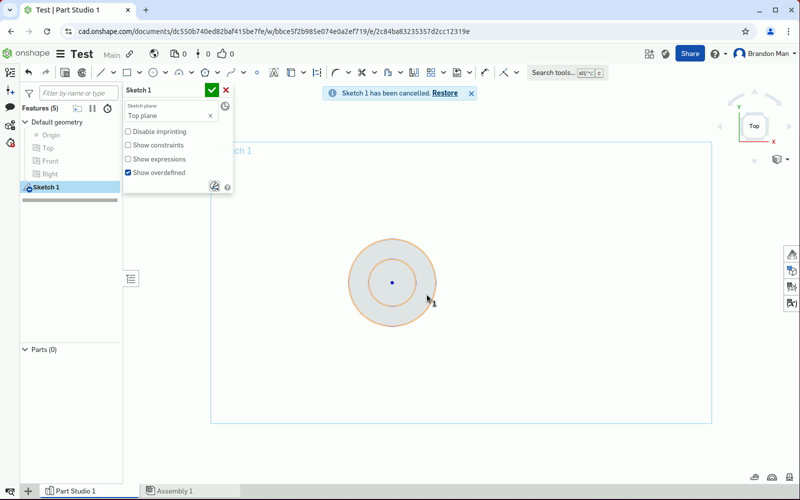
mouse_move(73, 352)
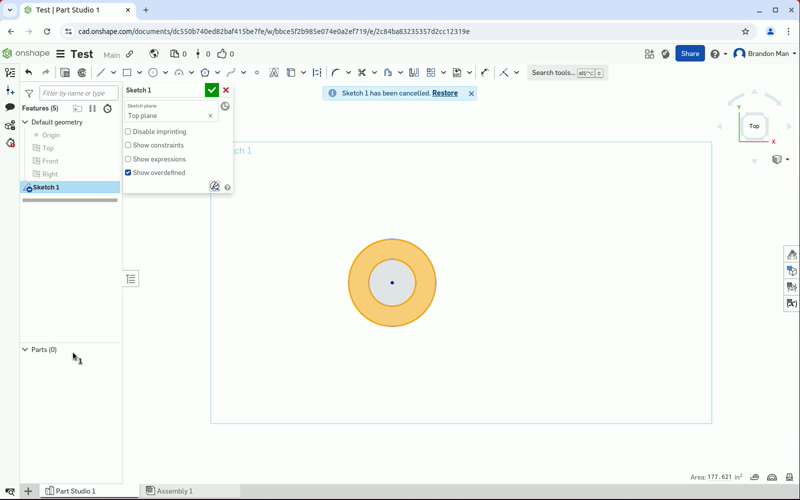
key(shift+y)
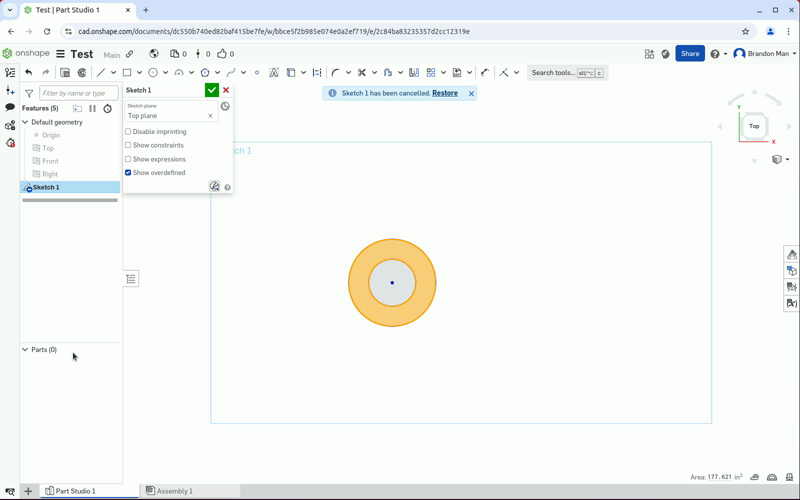
key(shift+e)
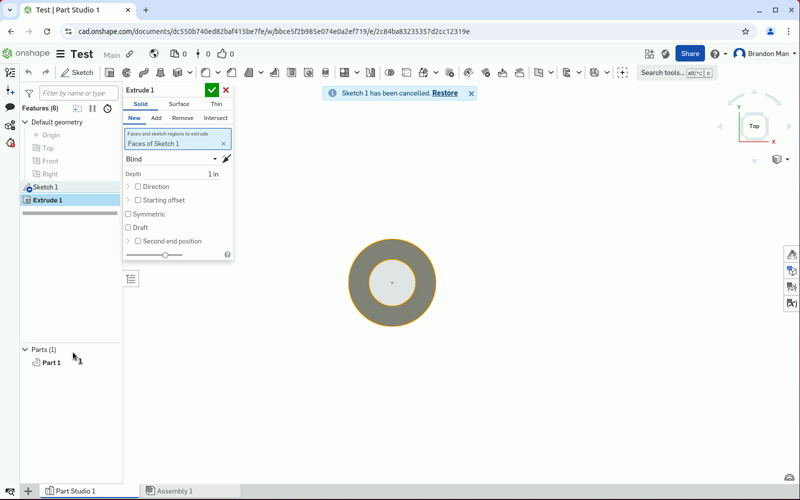
mouse_move(143, 106)
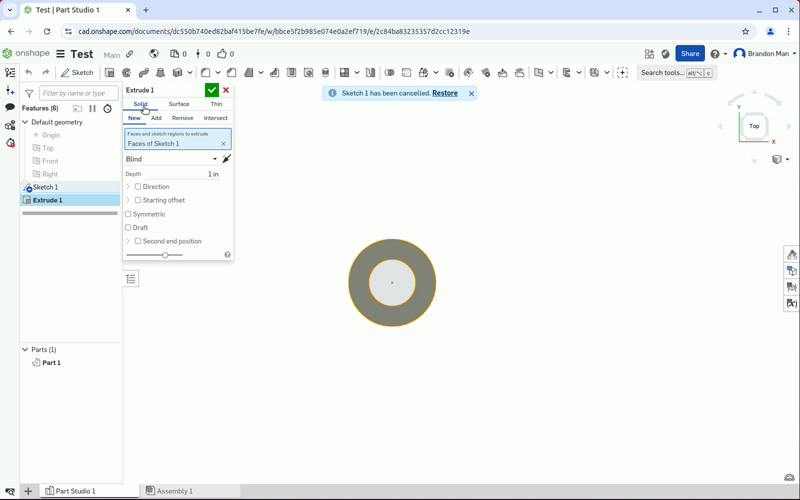
click(143, 106)
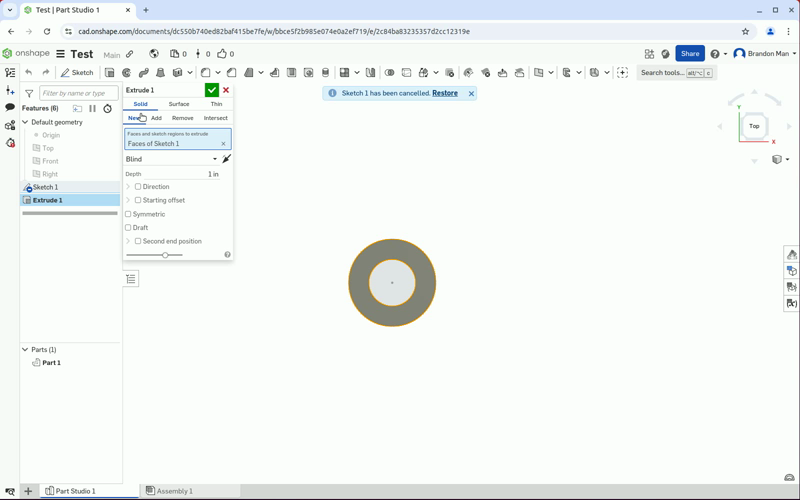
mouse_move(137, 120)
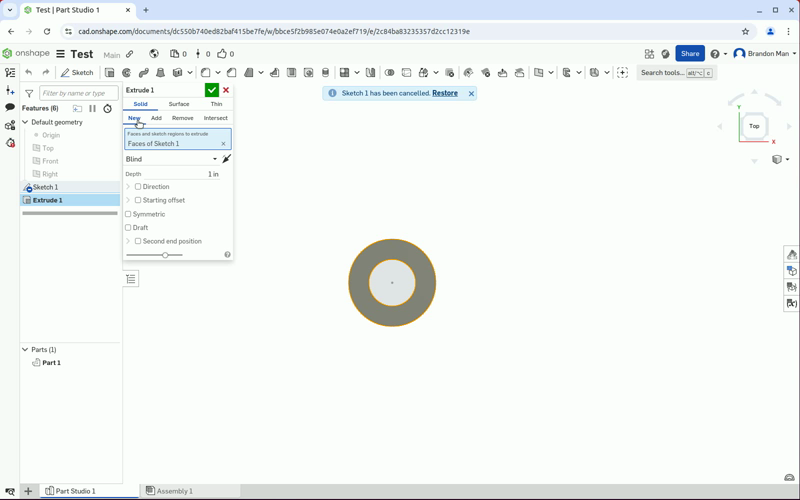
click(137, 120)
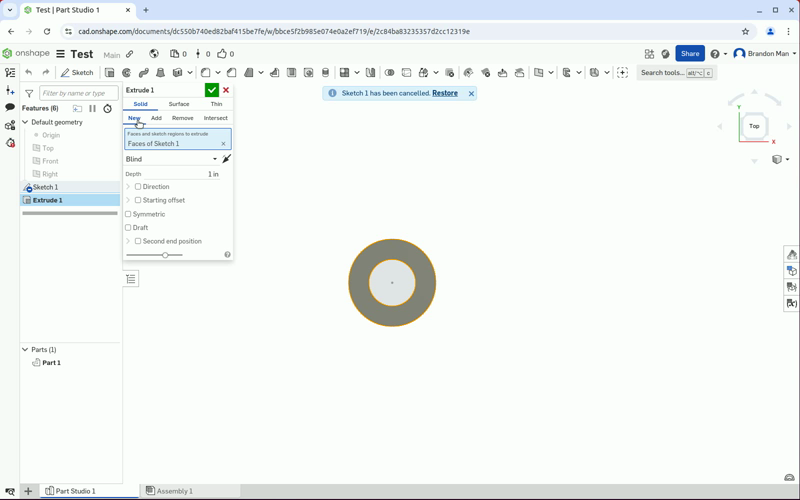
key(tab, 4)
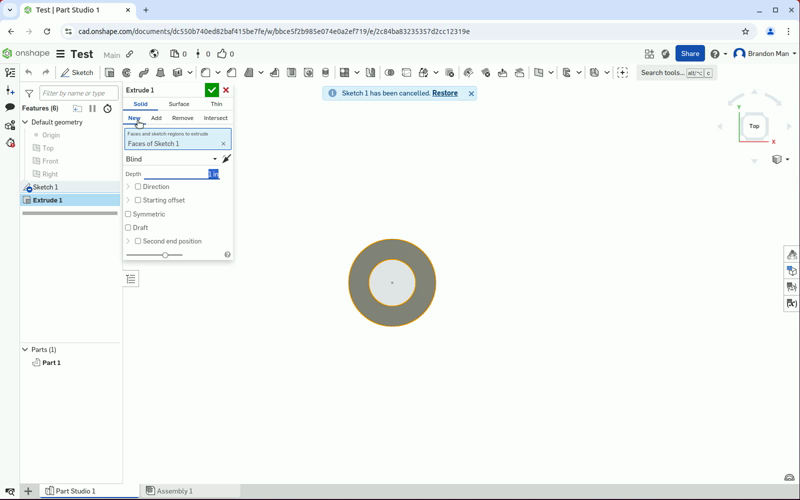
text(7.703)
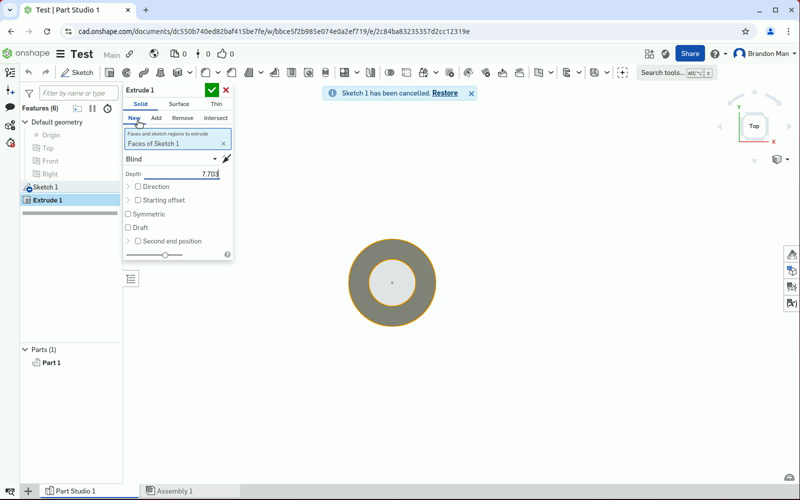
key(enter)
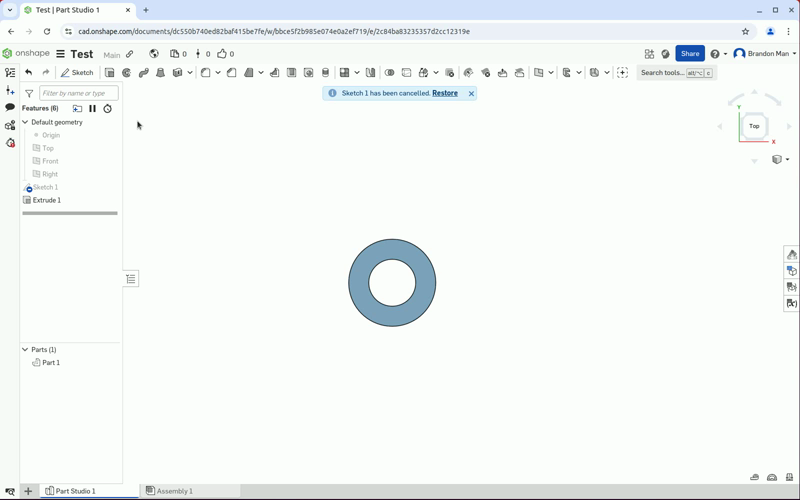
key(shift+h)
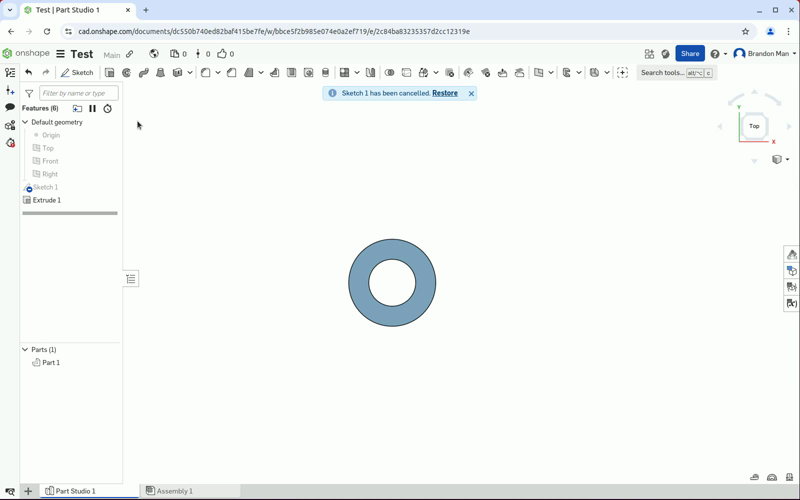
key(shift+h)
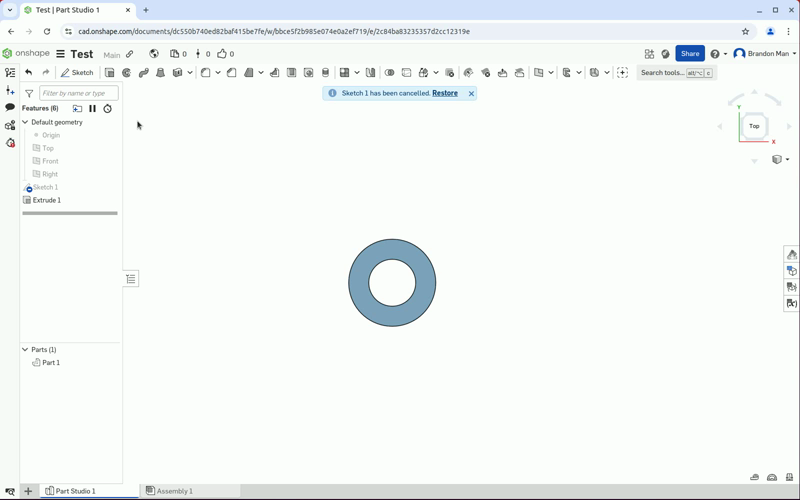
mouse_move(73, 189)
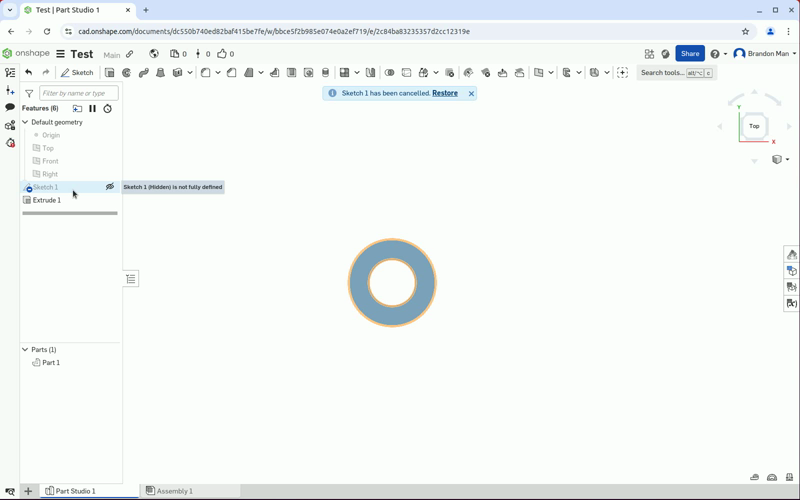
click(73, 189)
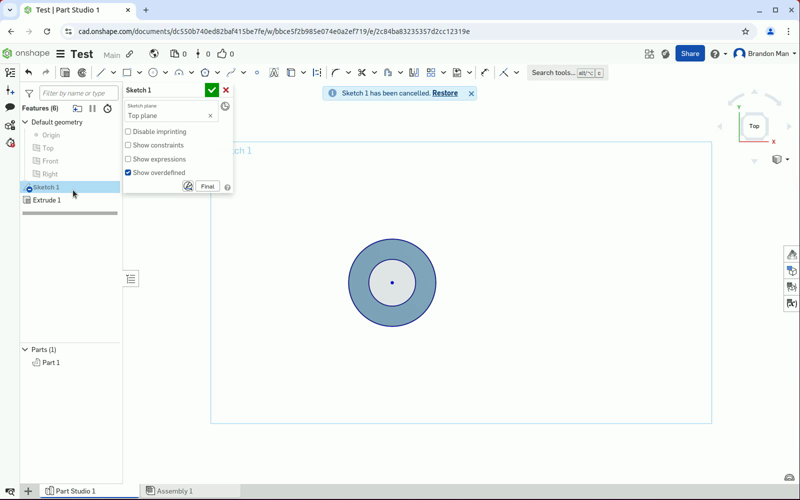
mouse_move(229, 92)
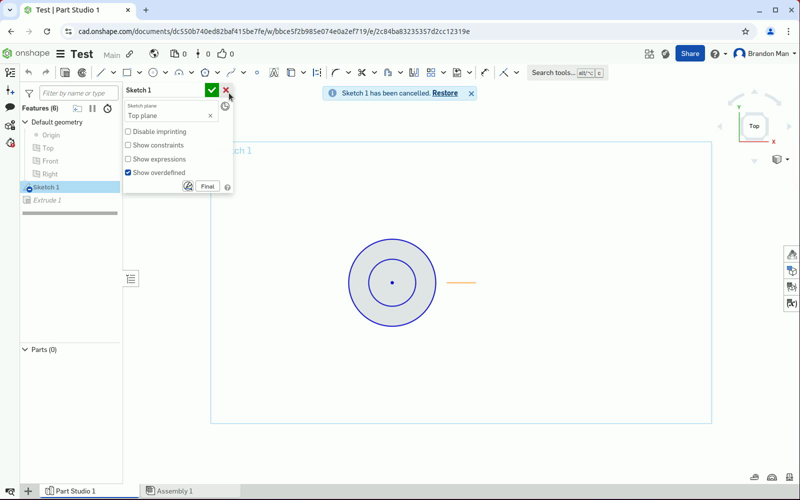
click(229, 92)
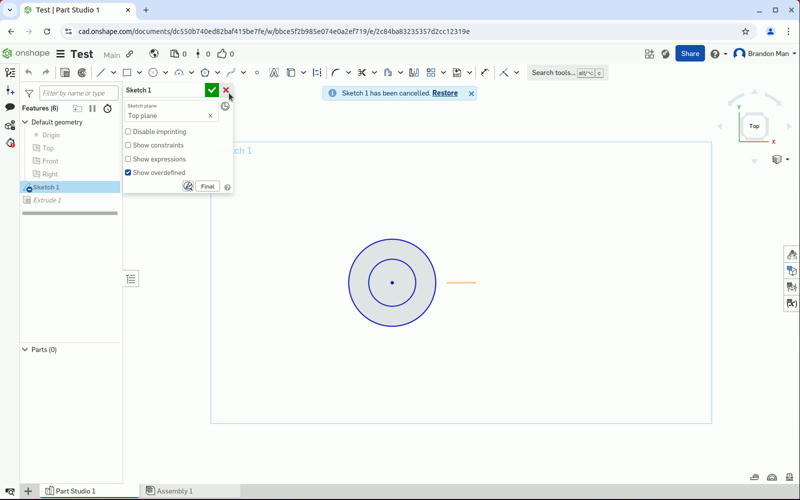
key(shift+s)
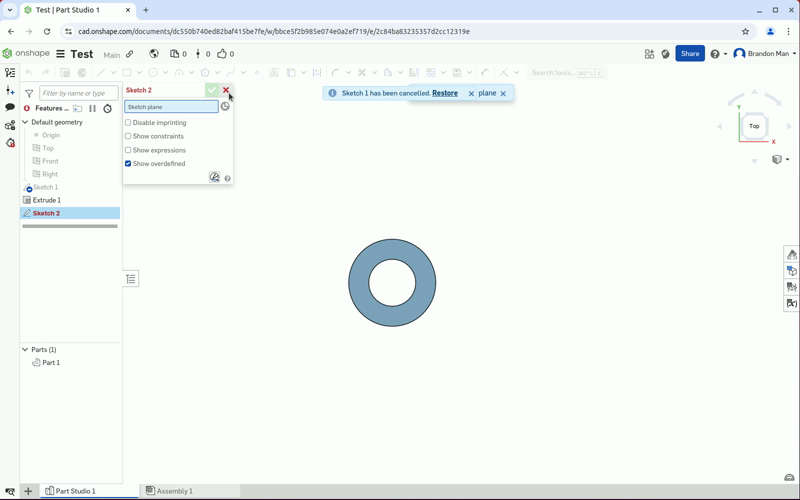
mouse_move(73, 150)
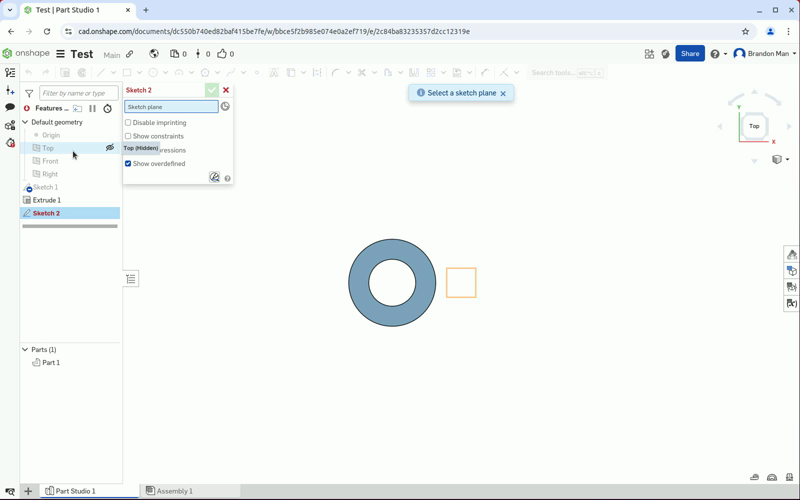
click(73, 150)
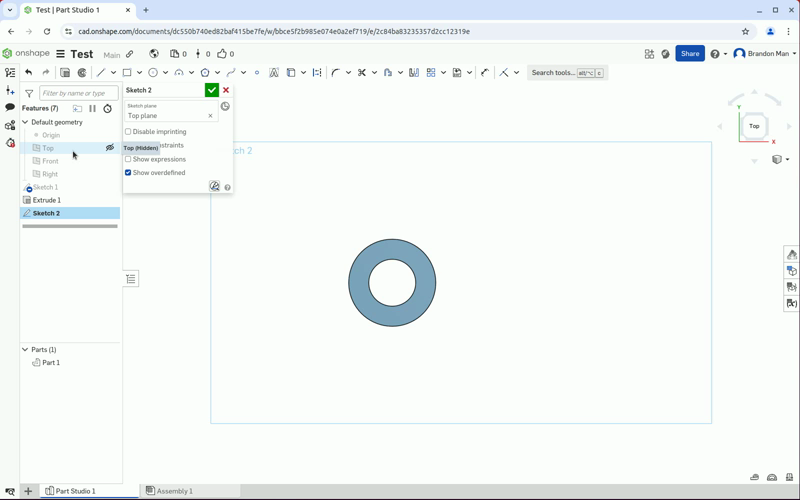
mouse_move(73, 352)
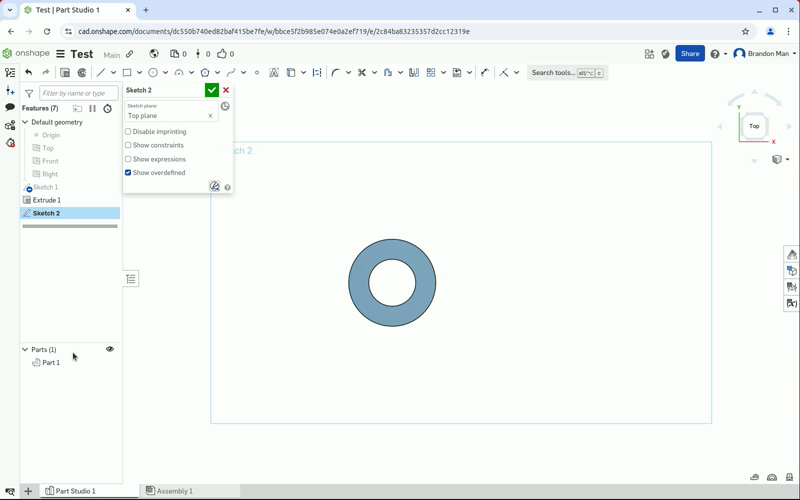
key(y)
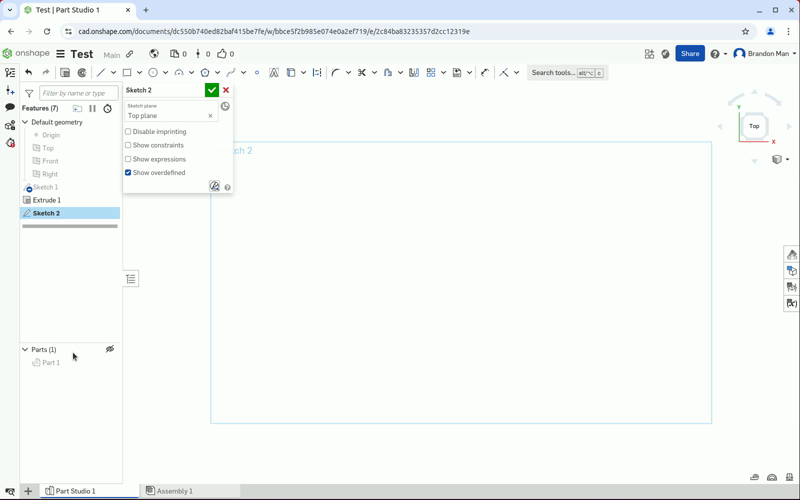
key(l)
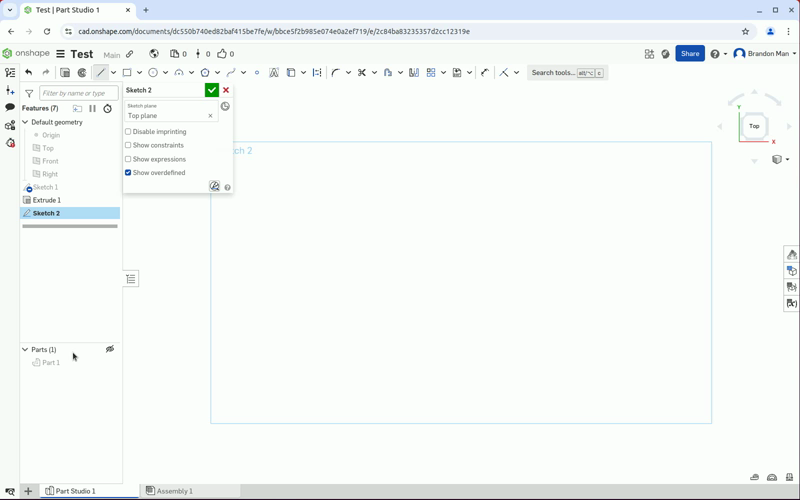
key_down(shift)
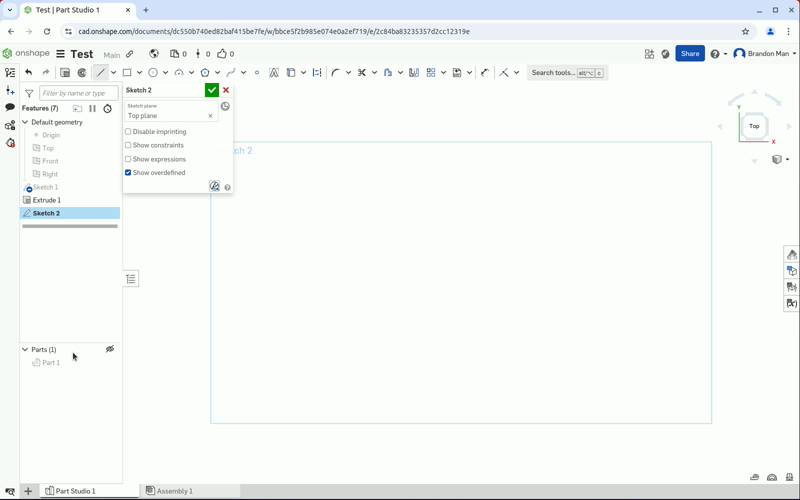
mouse_move(391, 326)
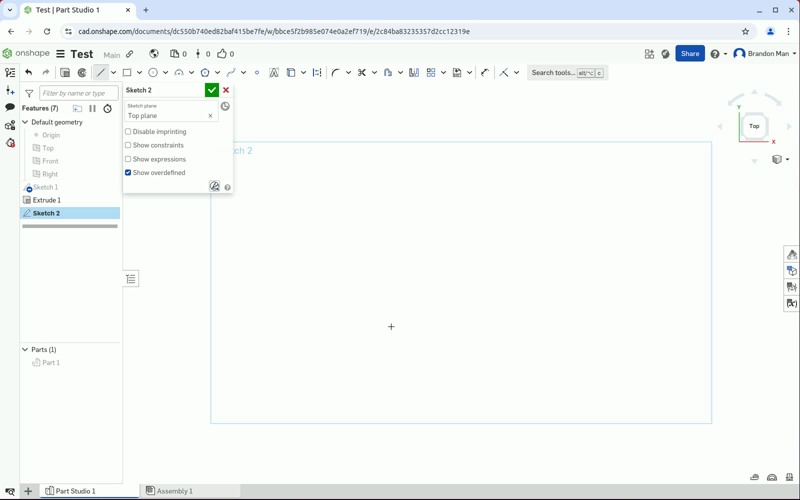
click(391, 326)
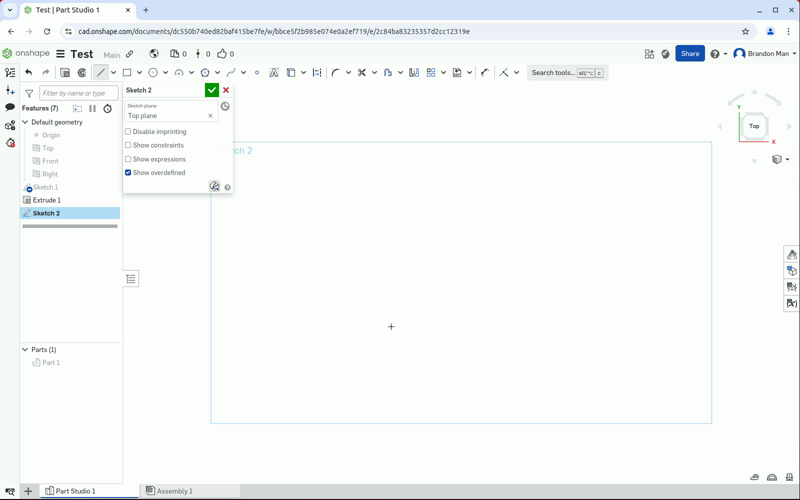
key_up(shift)
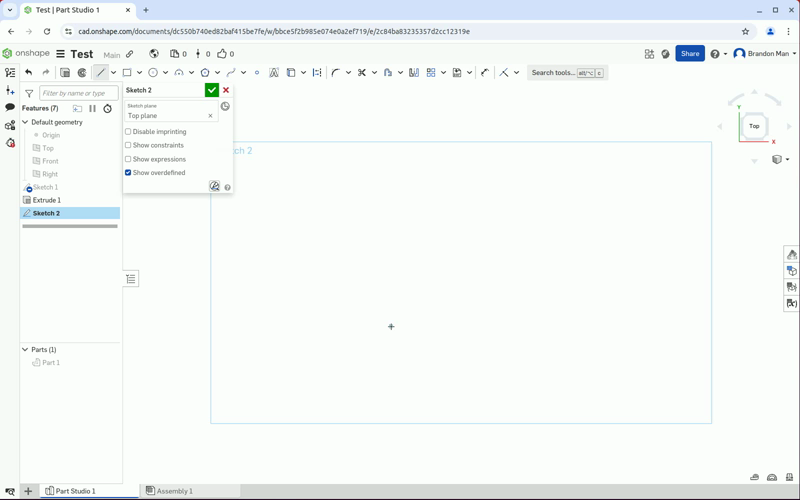
key_down(shift)
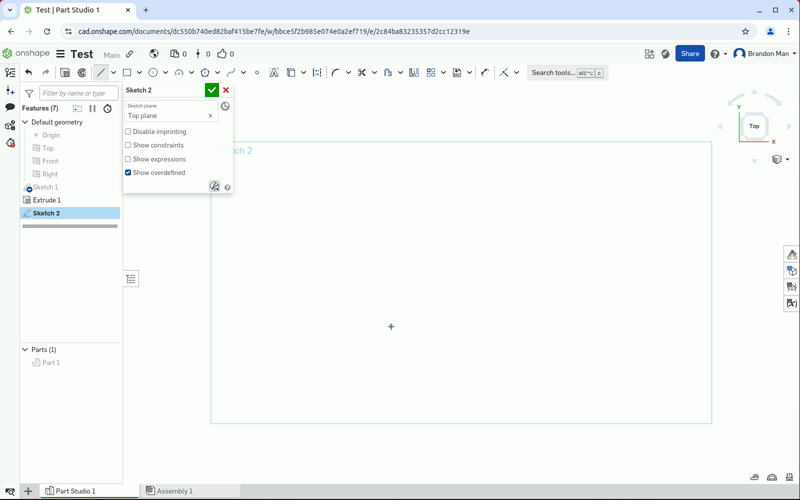
mouse_move(529, 324)
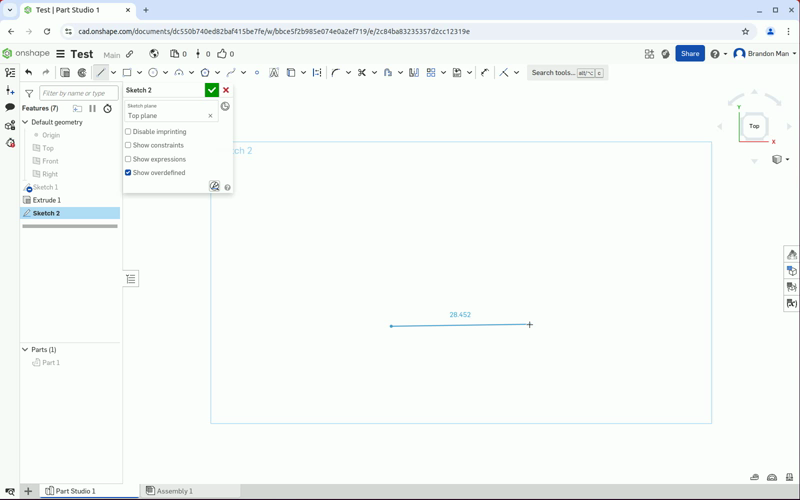
click(529, 324)
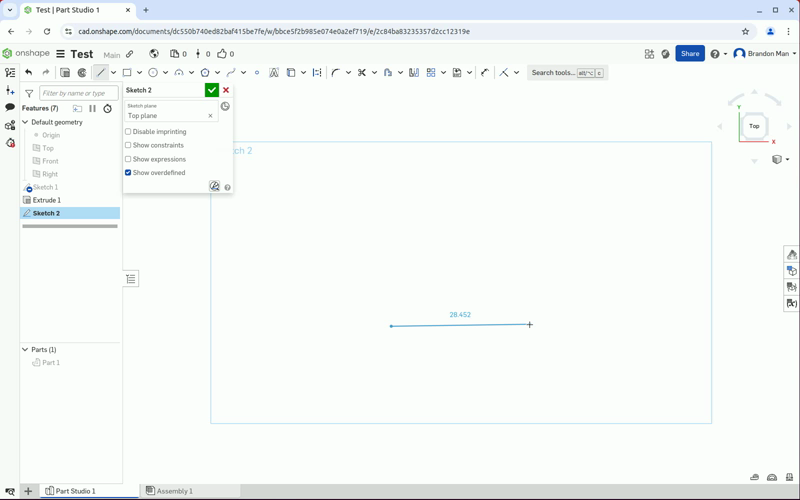
key_up(shift)
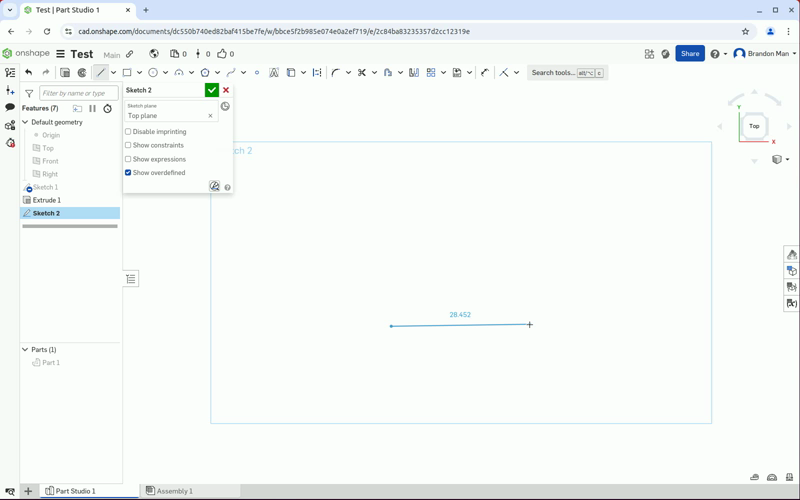
key(esc)
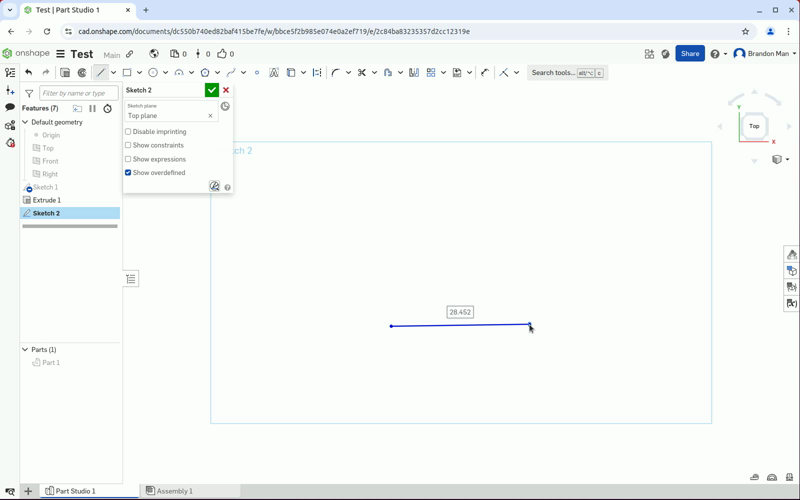
key(a)
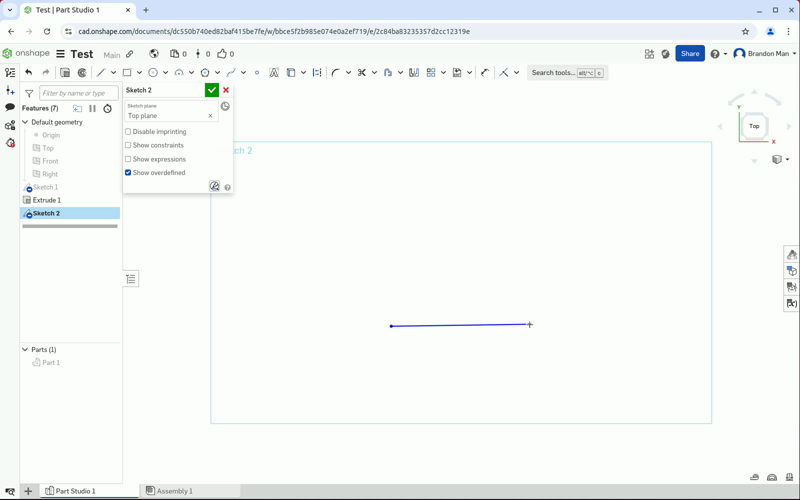
mouse_move(529, 324)
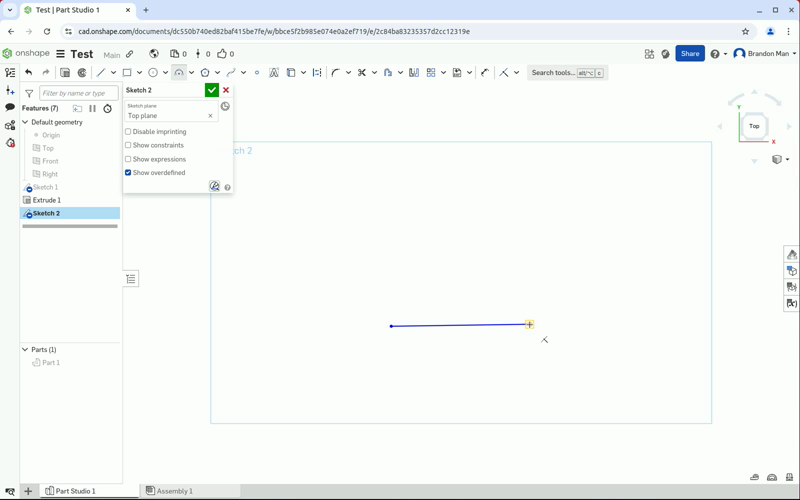
click(529, 324)
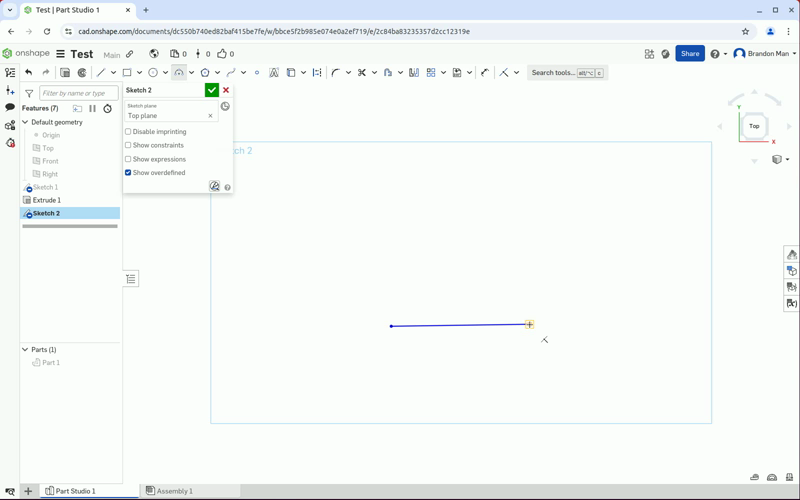
key_down(shift)
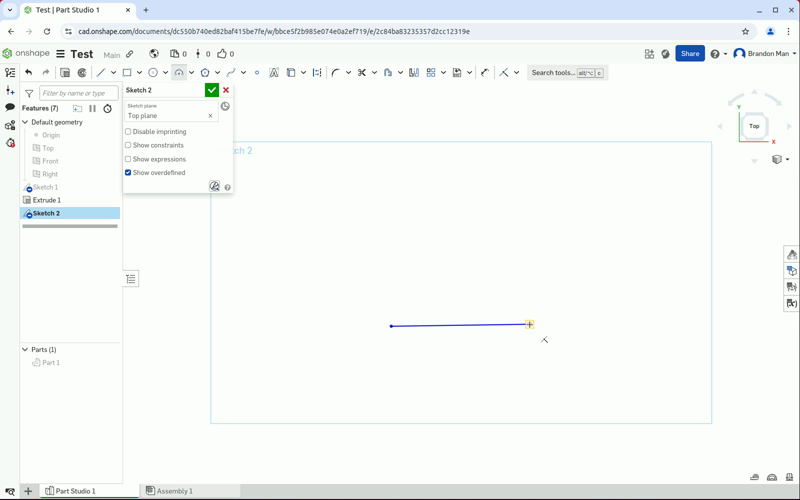
mouse_move(529, 241)
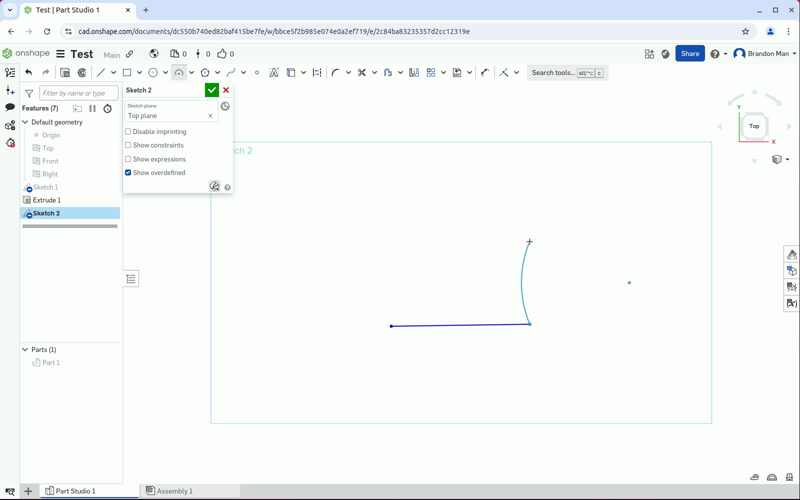
click(529, 241)
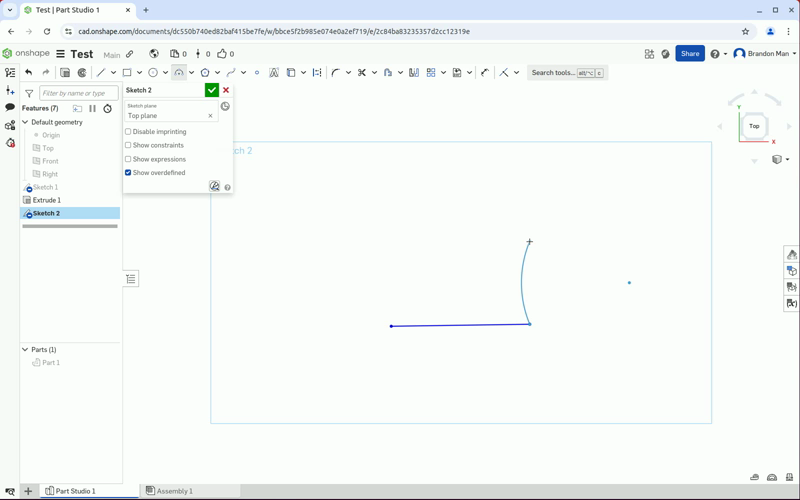
mouse_move(570, 282)
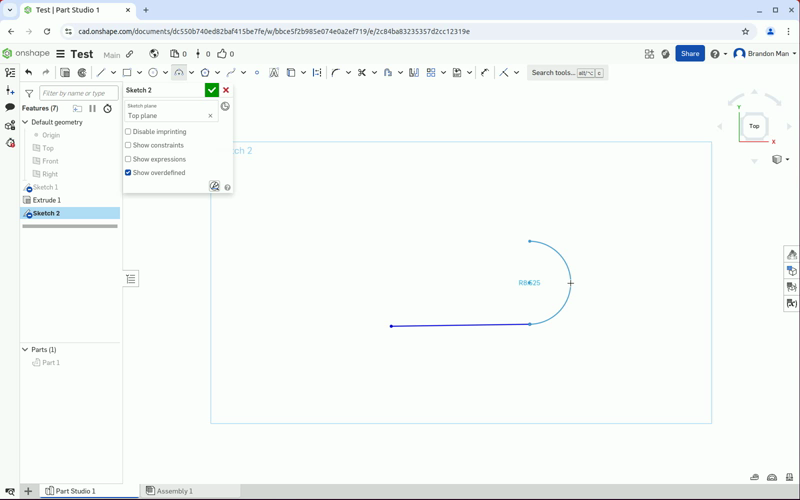
click(570, 282)
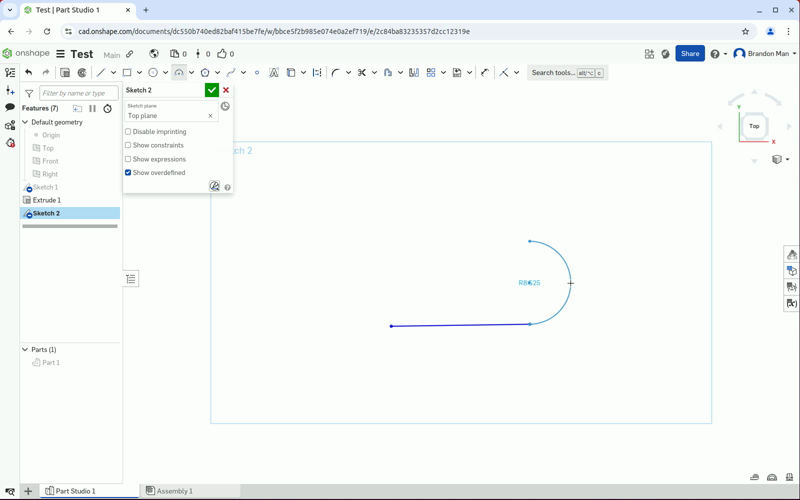
key_up(shift)
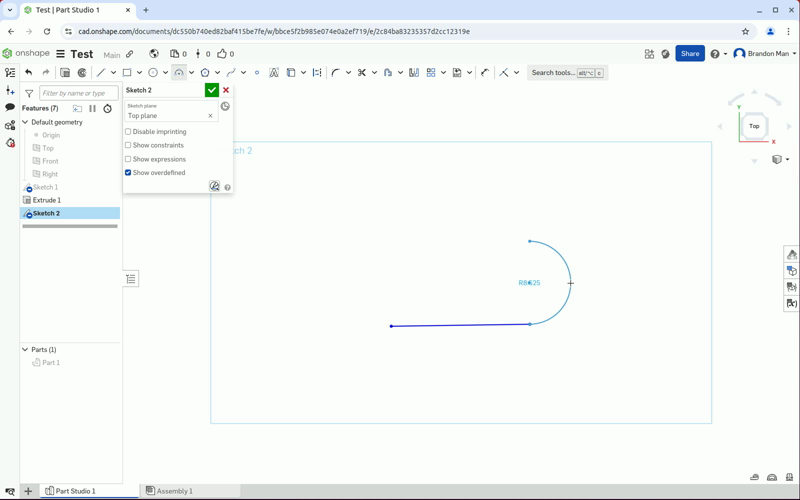
key(esc)
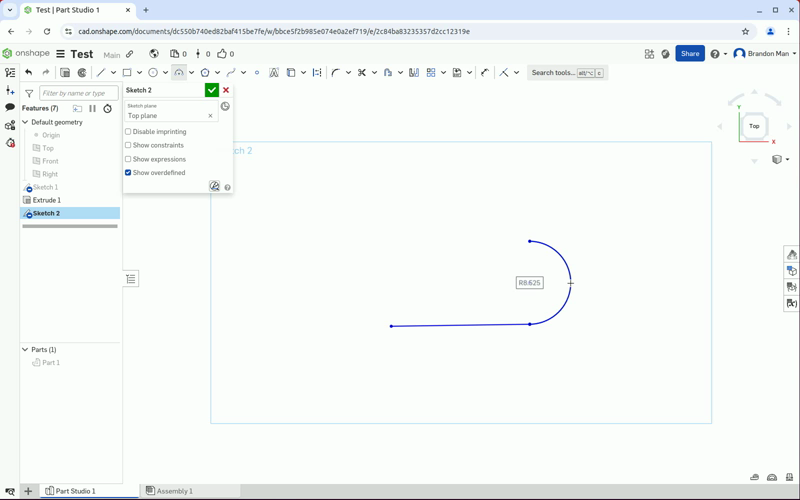
key(l)
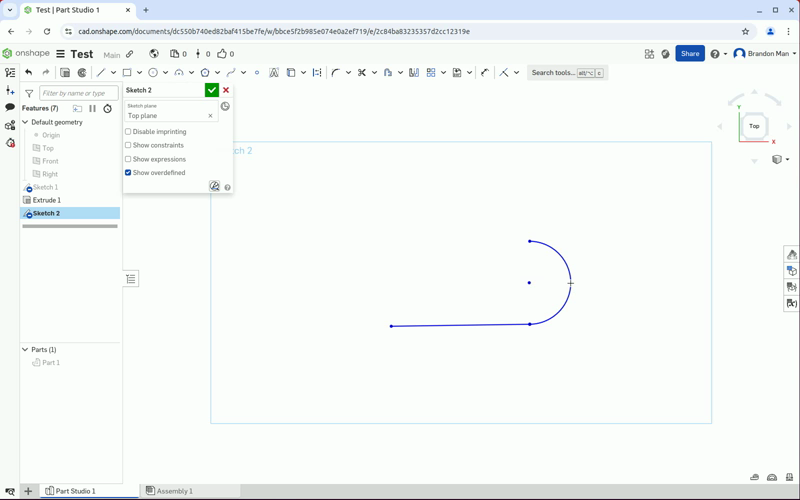
mouse_move(529, 241)
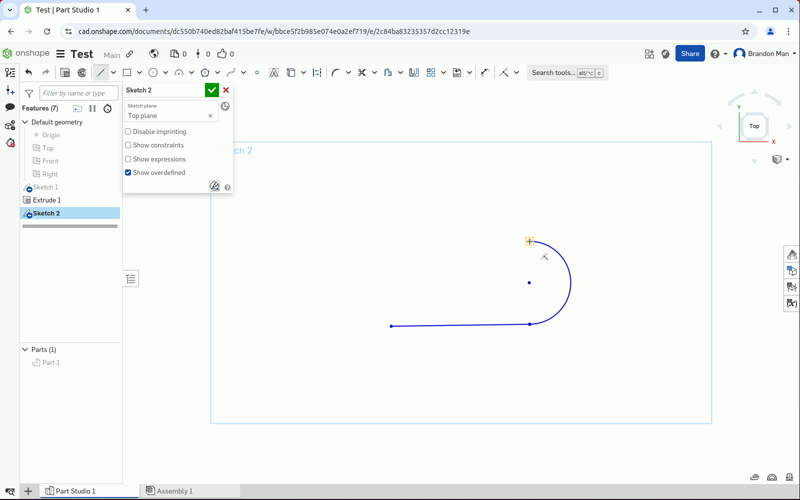
click(529, 241)
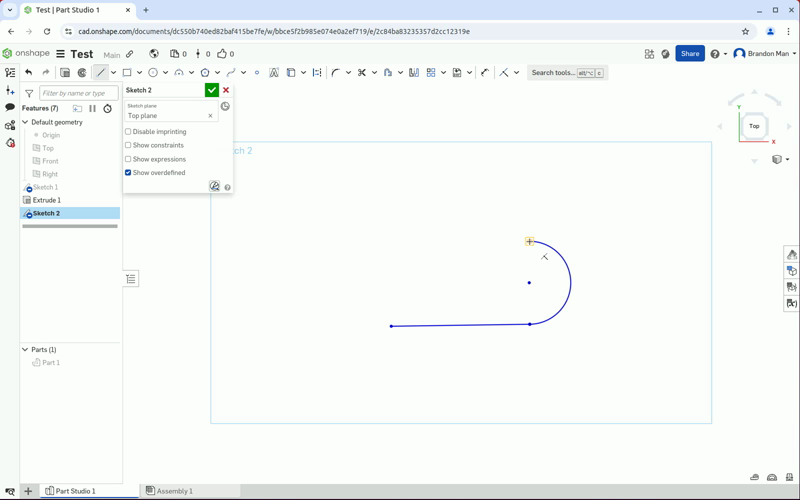
key_down(shift)
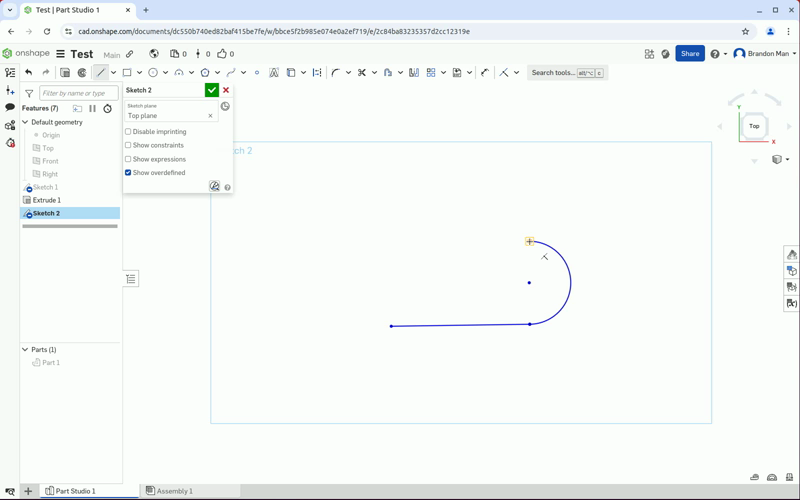
mouse_move(391, 241)
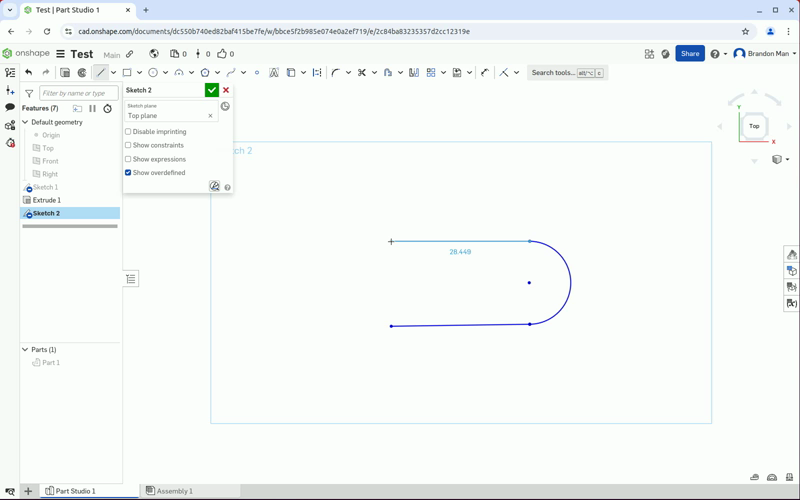
click(391, 241)
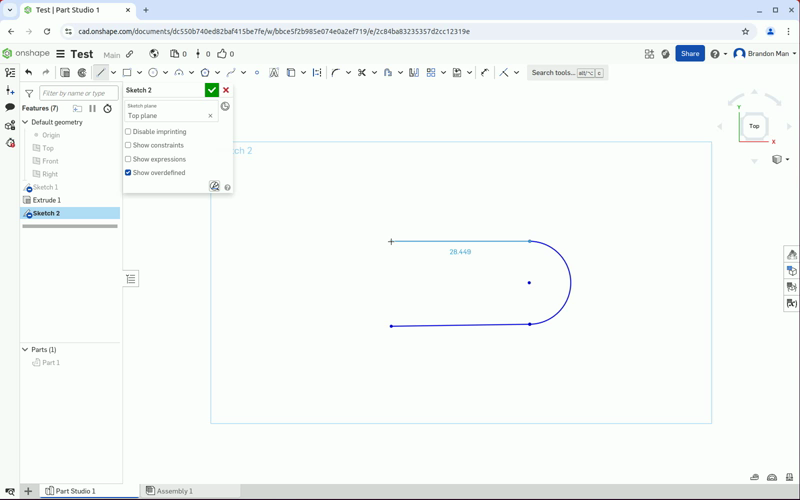
key_up(shift)
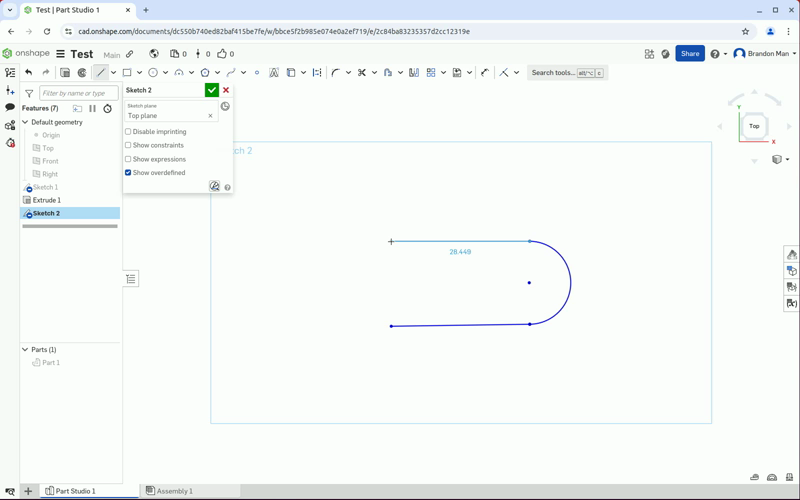
key(esc)
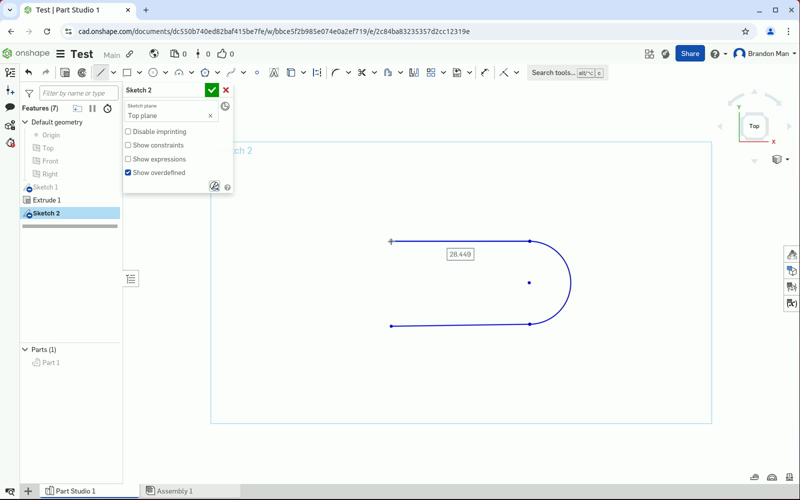
key(a)
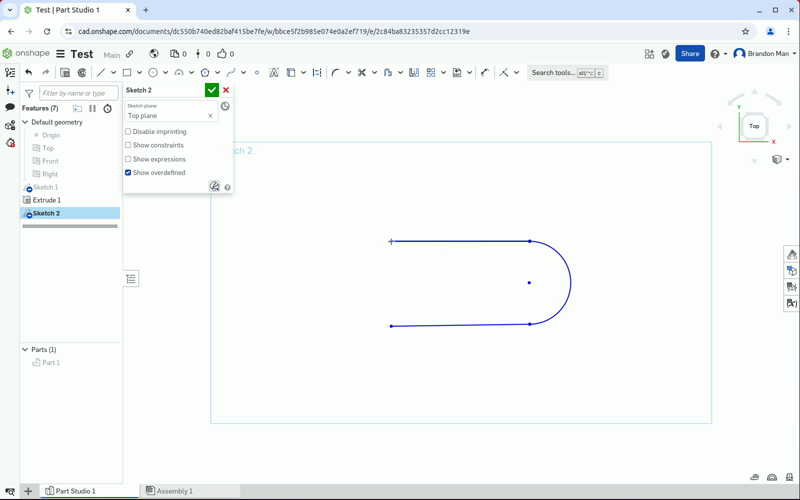
mouse_move(391, 241)
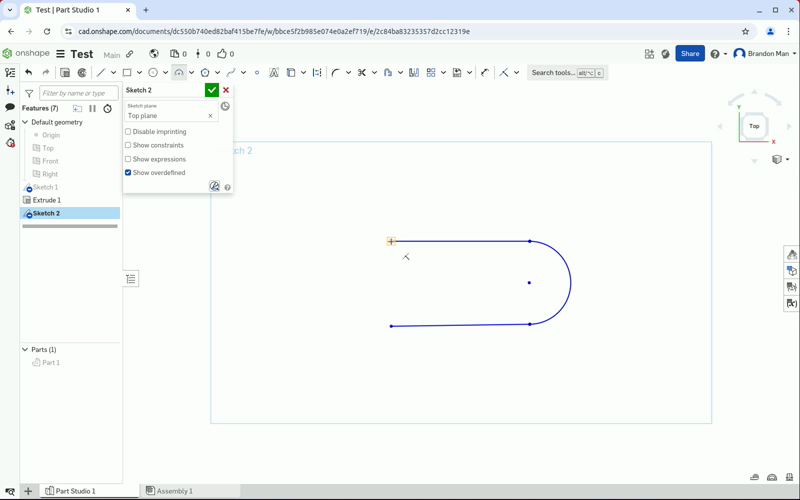
click(391, 241)
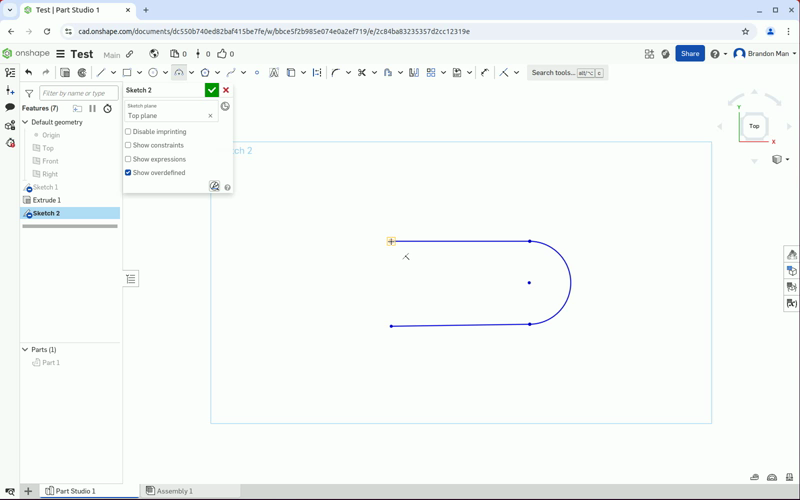
mouse_move(391, 326)
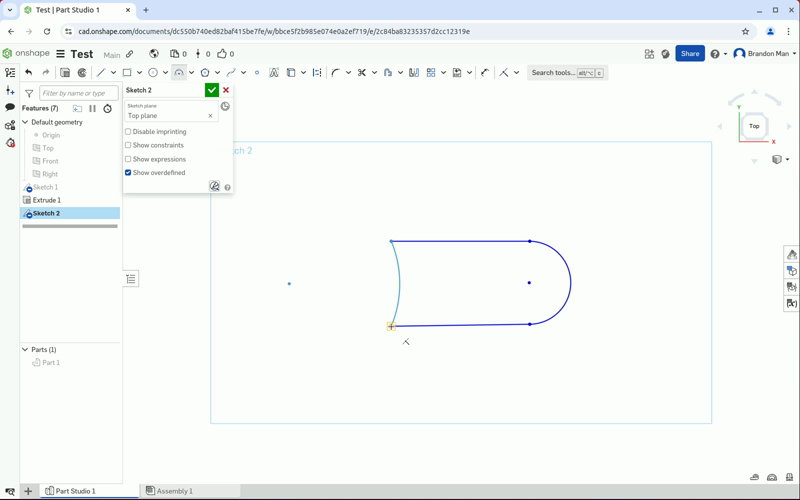
click(391, 326)
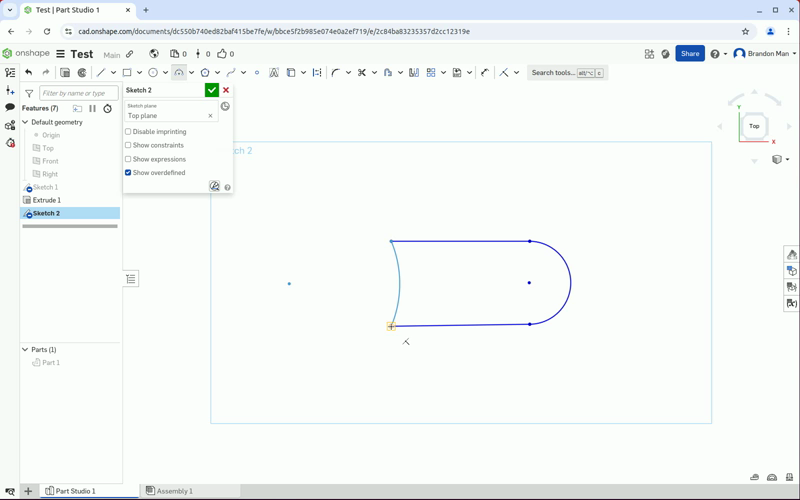
key_down(shift)
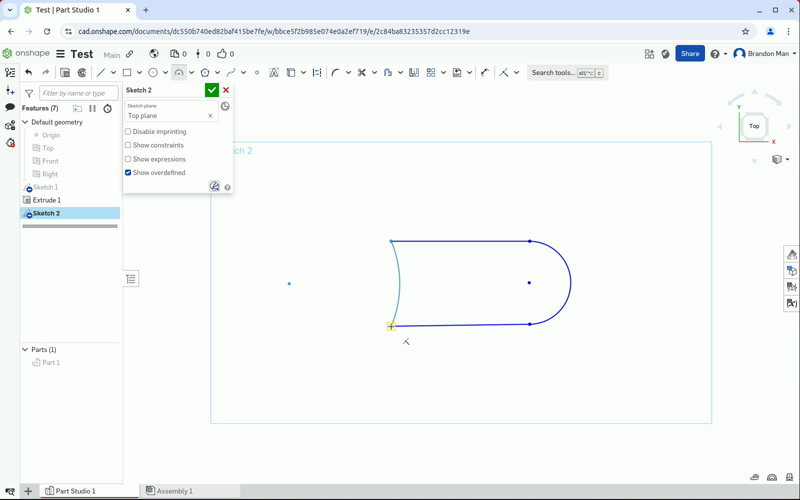
mouse_move(433, 283)
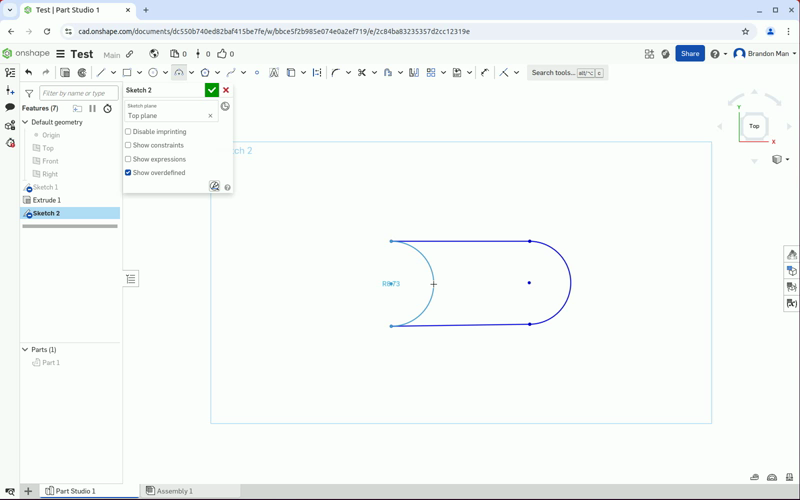
click(433, 283)
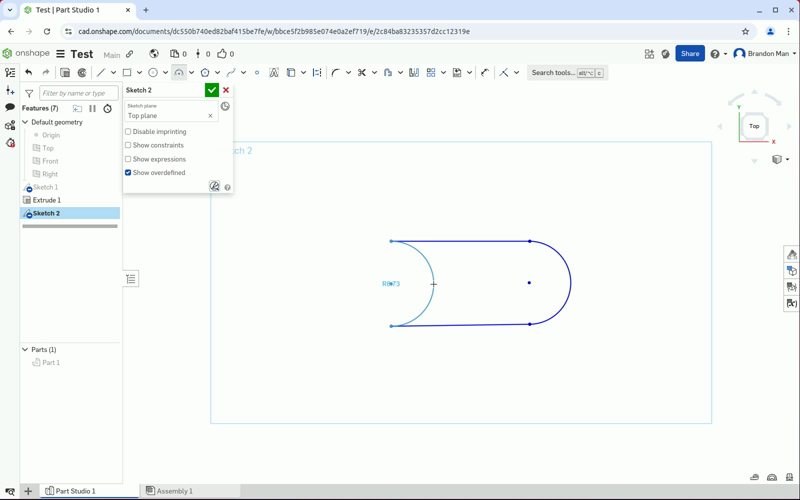
key_up(shift)
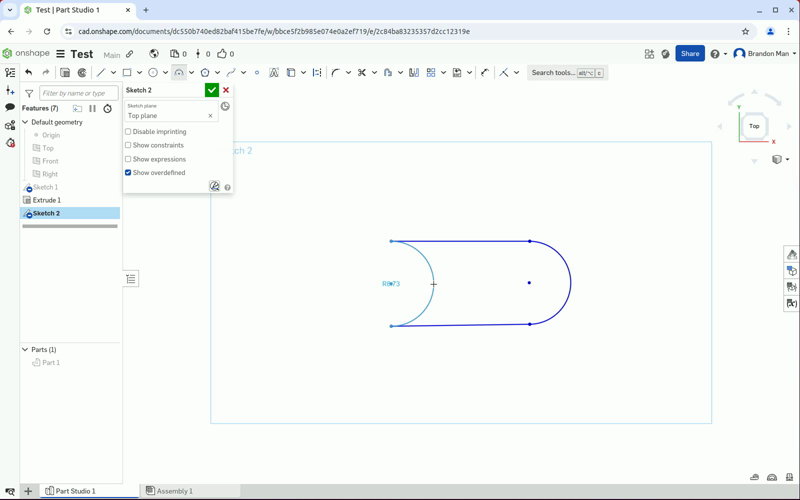
key(esc)
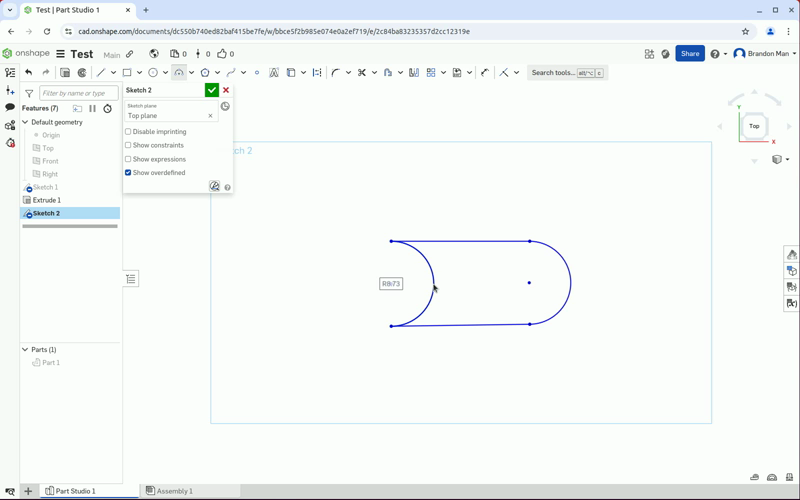
key(c)
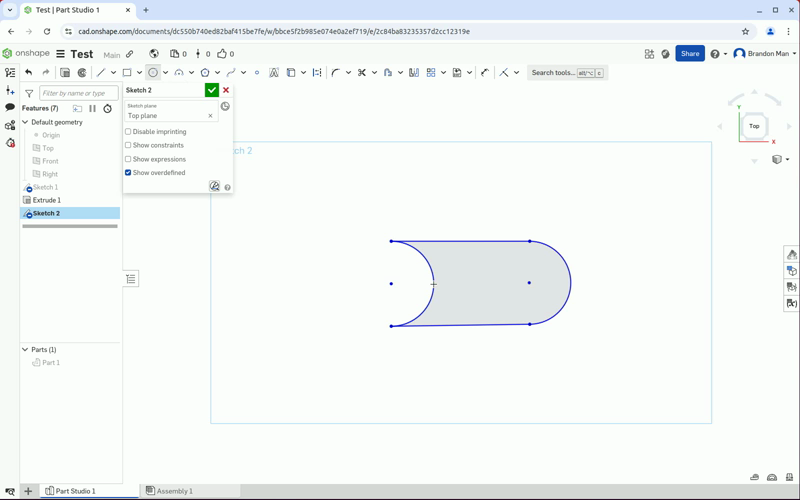
key_down(shift)
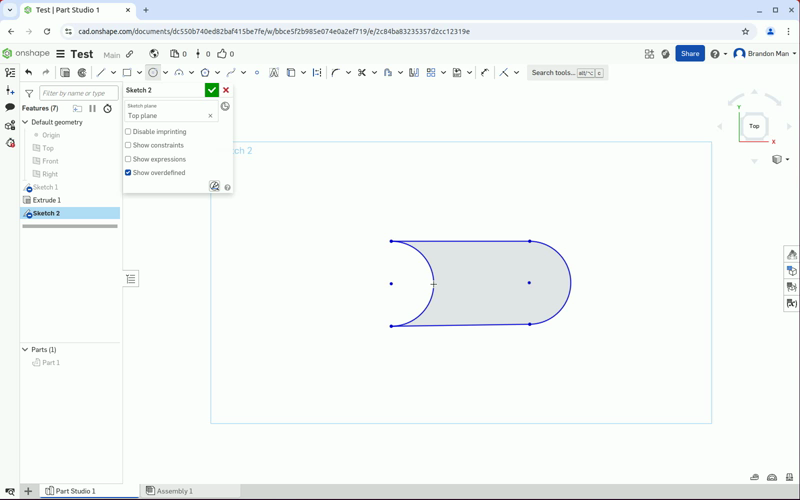
mouse_move(529, 282)
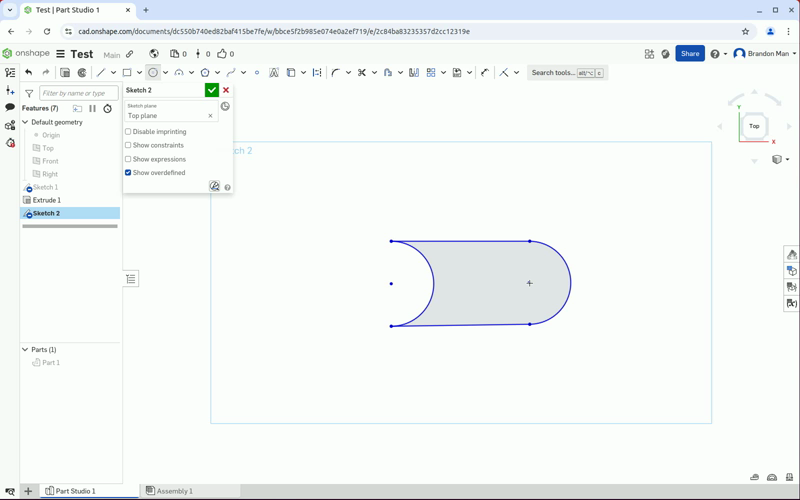
scroll(6)
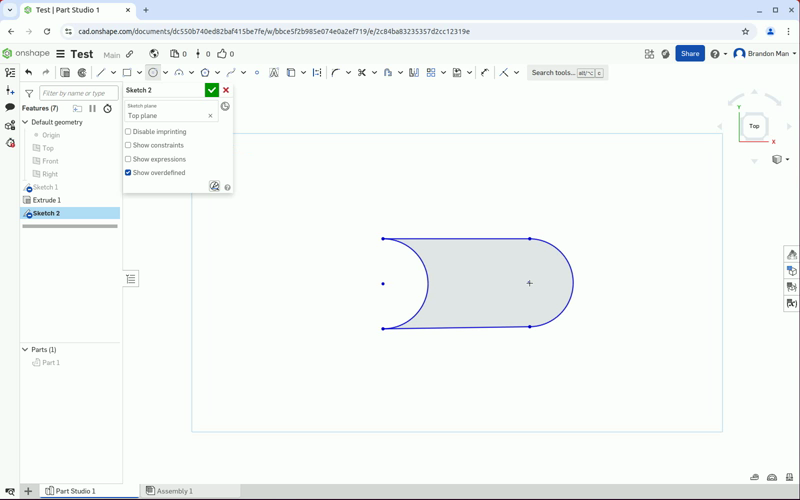
scroll(6)
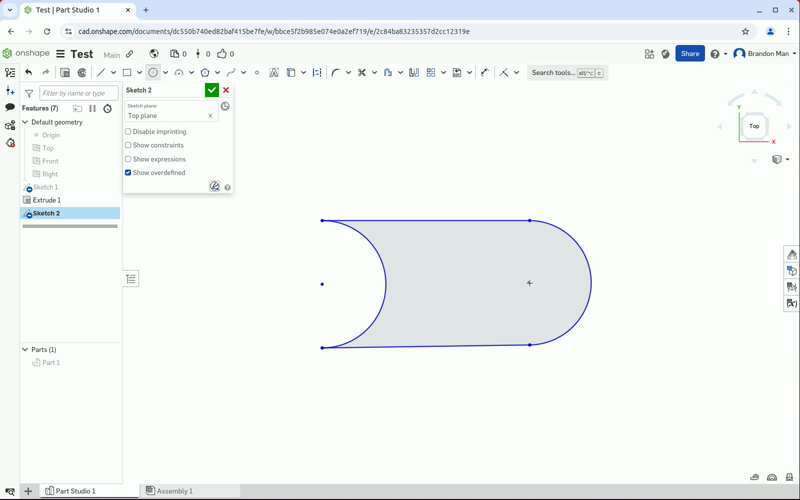
scroll(6)
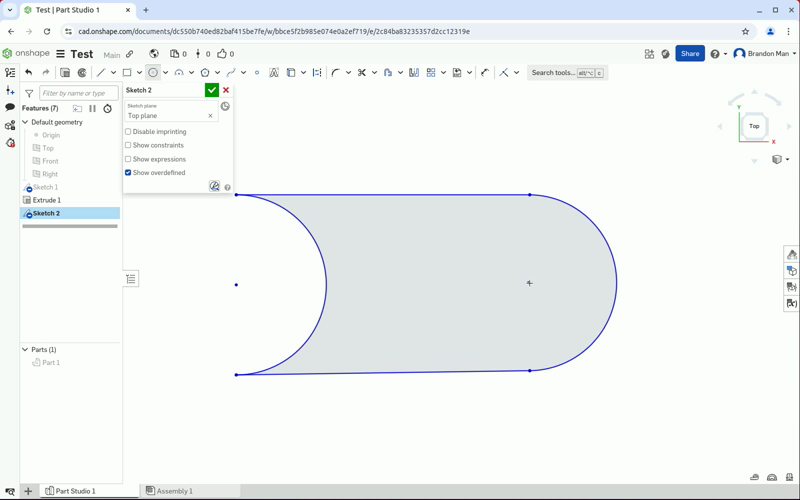
scroll(6)
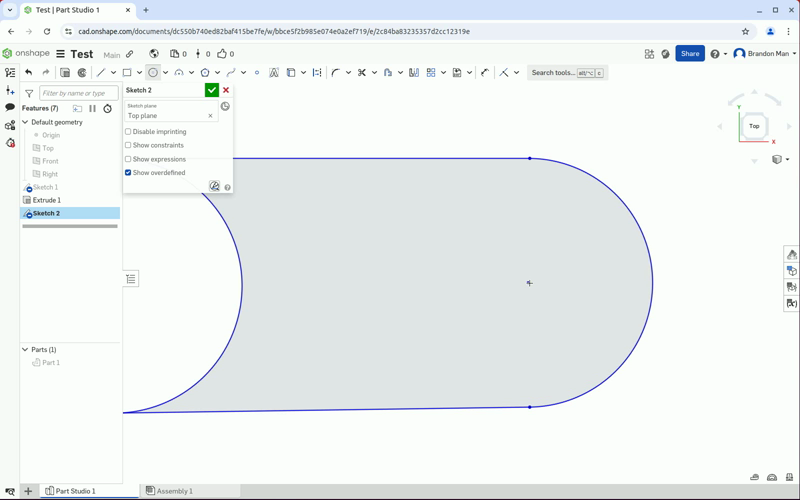
scroll(6)
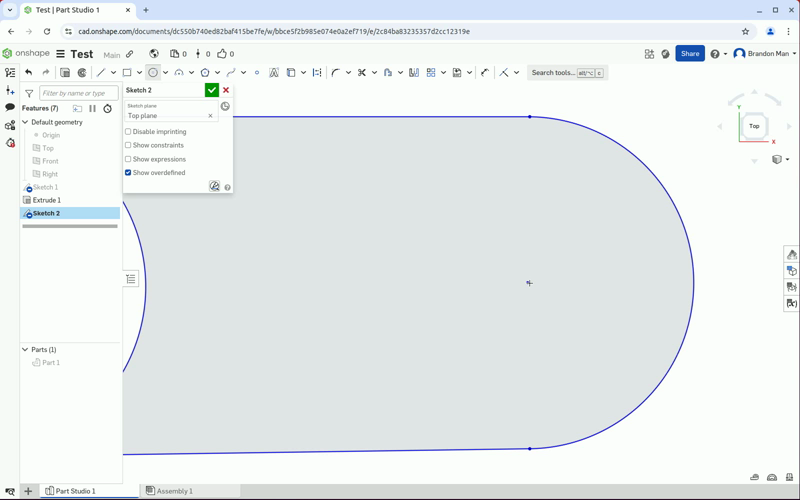
scroll(6)
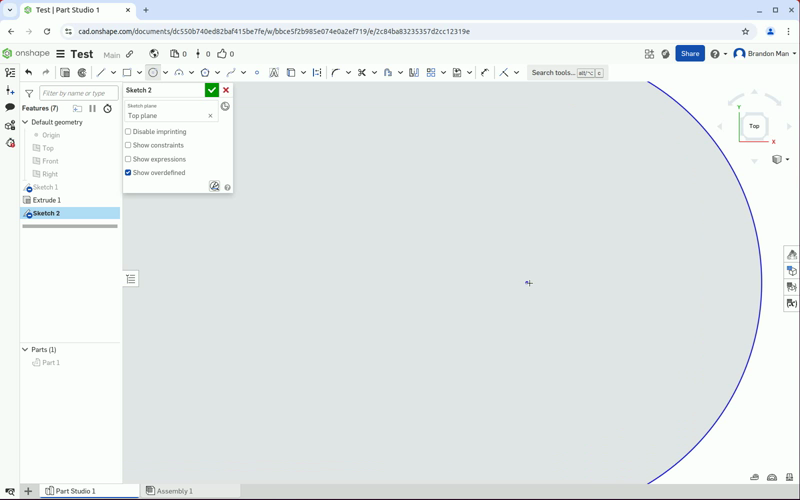
scroll(6)
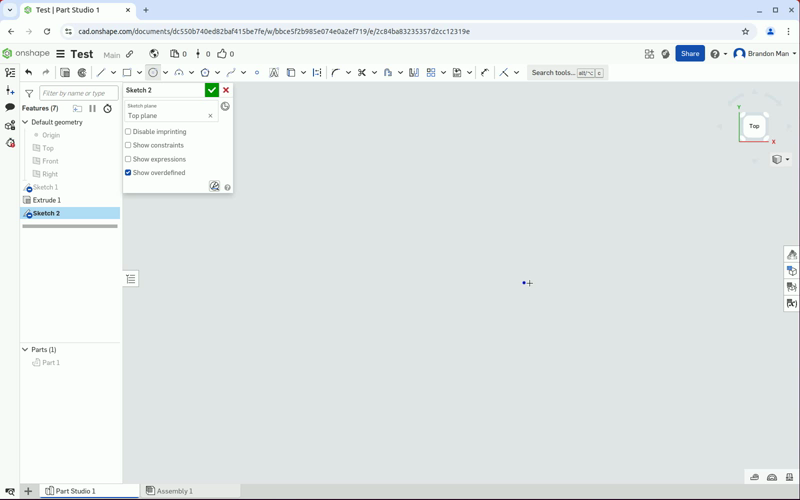
click(529, 282)
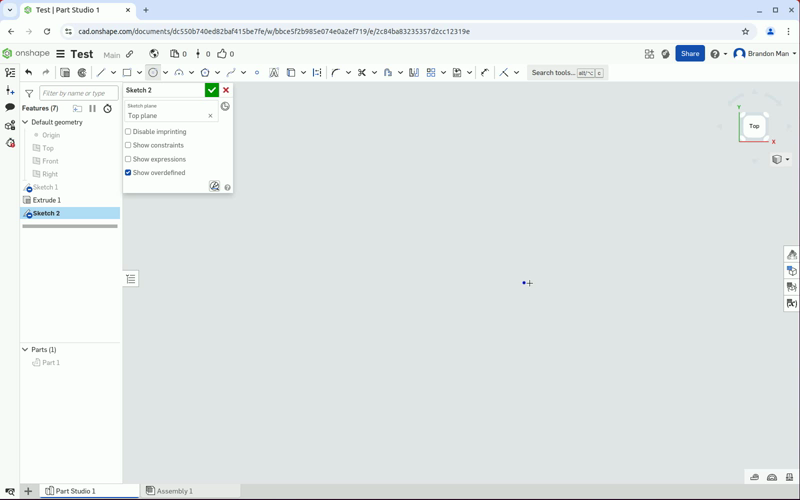
scroll(-6)
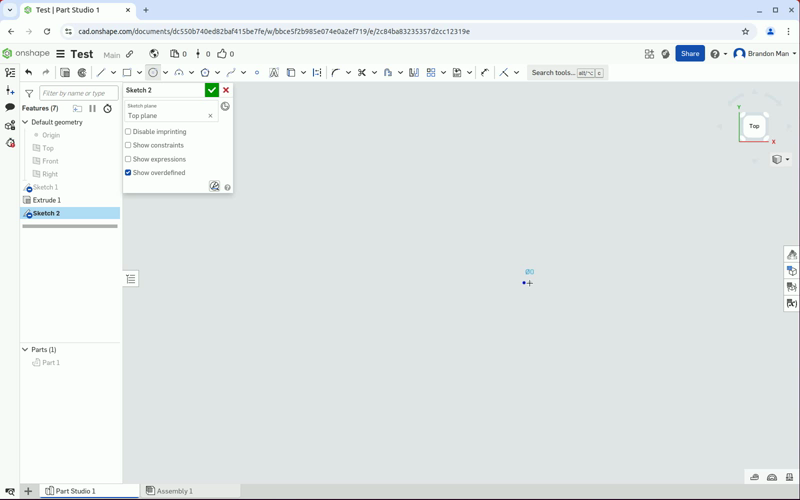
scroll(-6)
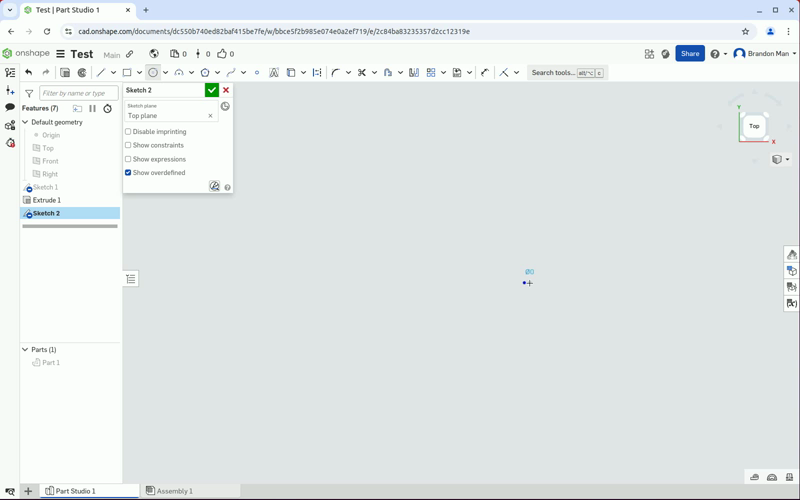
scroll(-6)
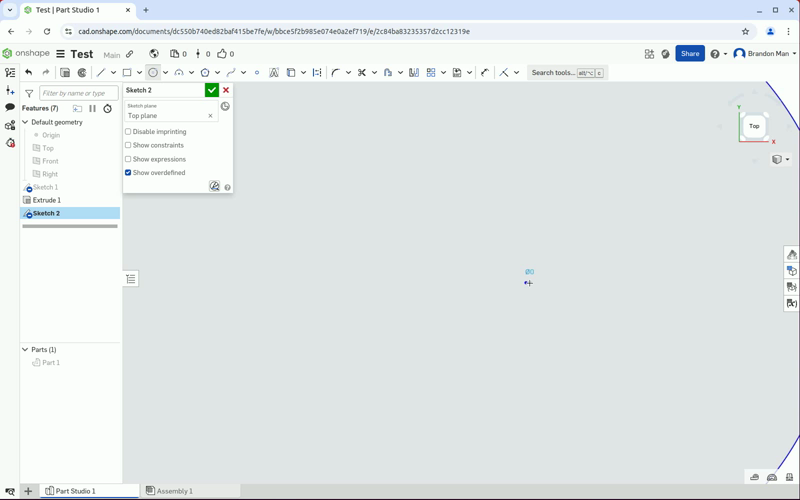
scroll(-6)
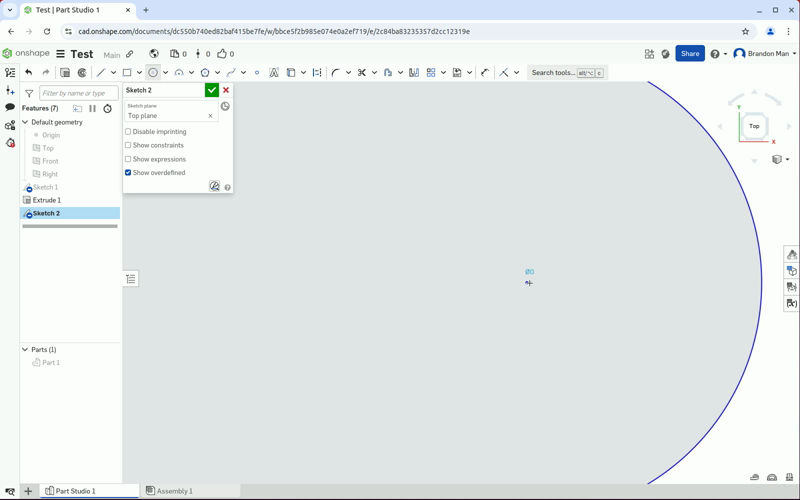
scroll(-6)
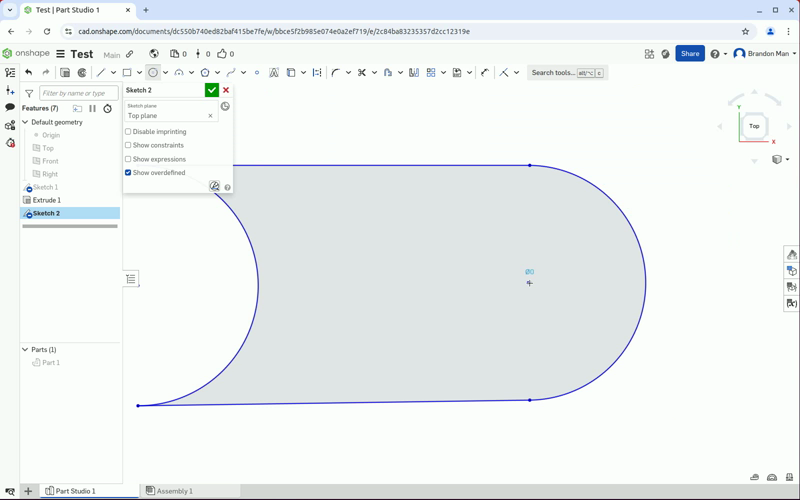
scroll(-6)
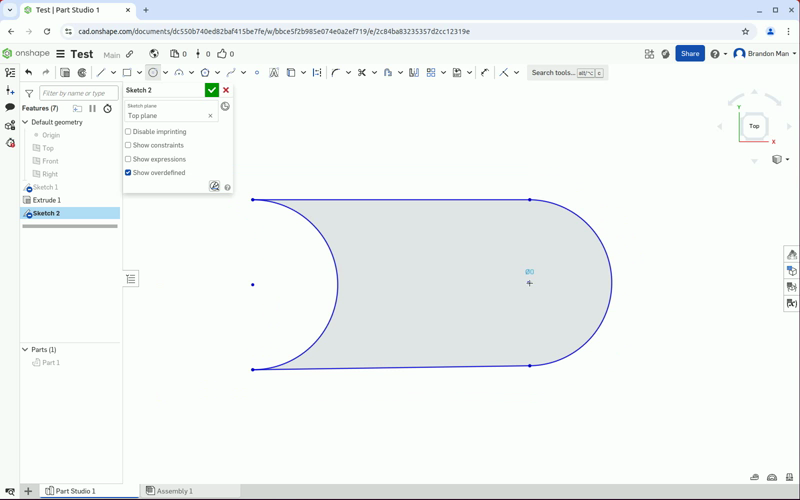
scroll(-6)
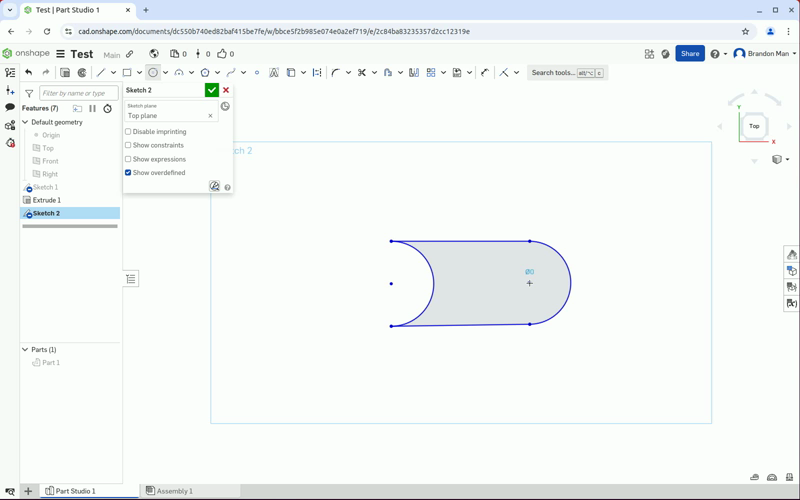
key_up(shift)
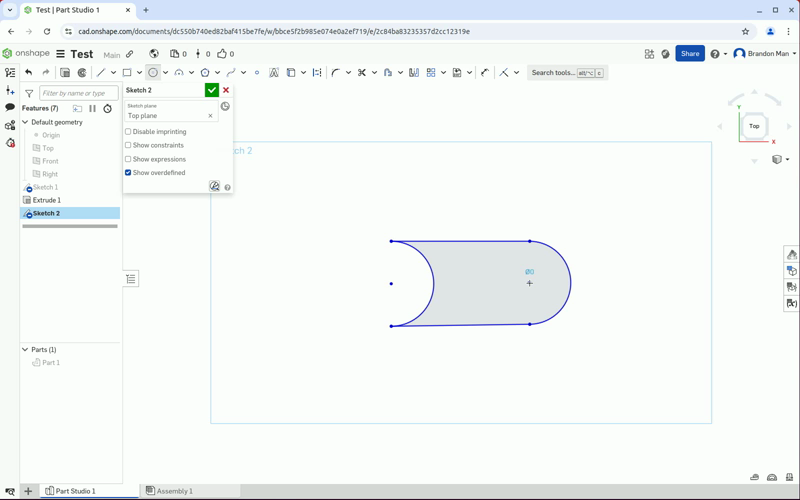
mouse_move(554, 282)
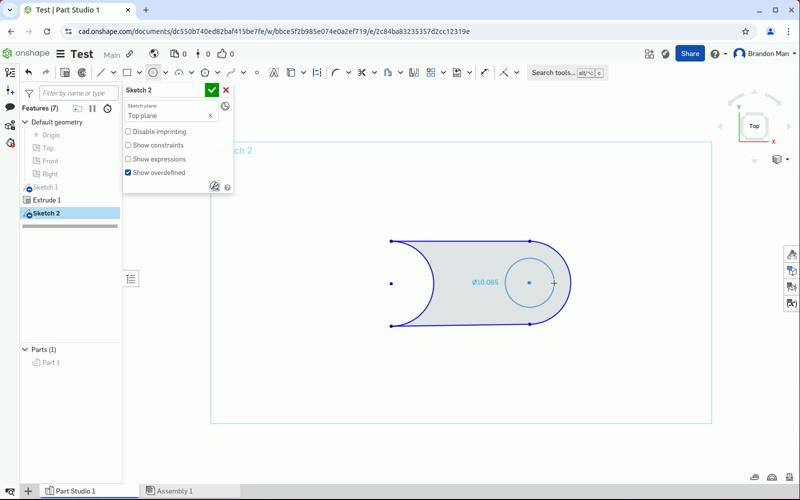
click(554, 282)
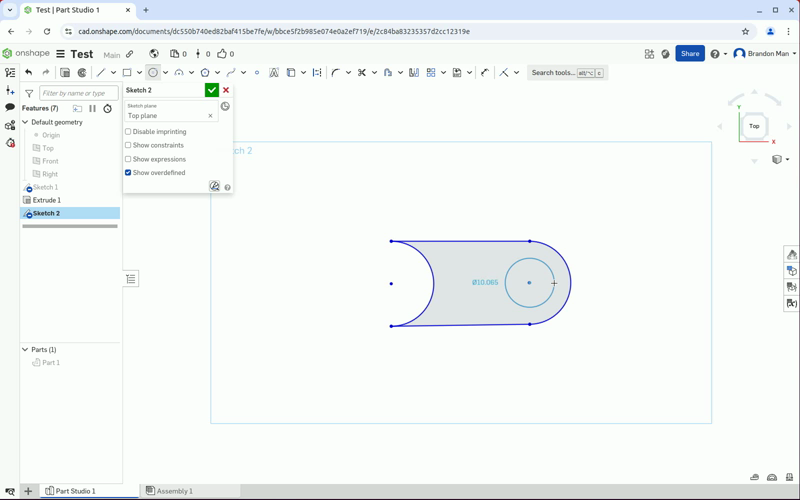
key(esc)
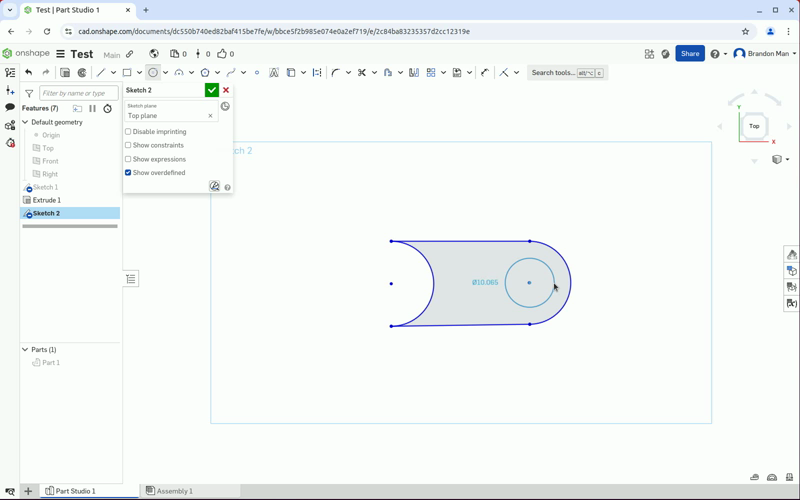
mouse_move(484, 254)
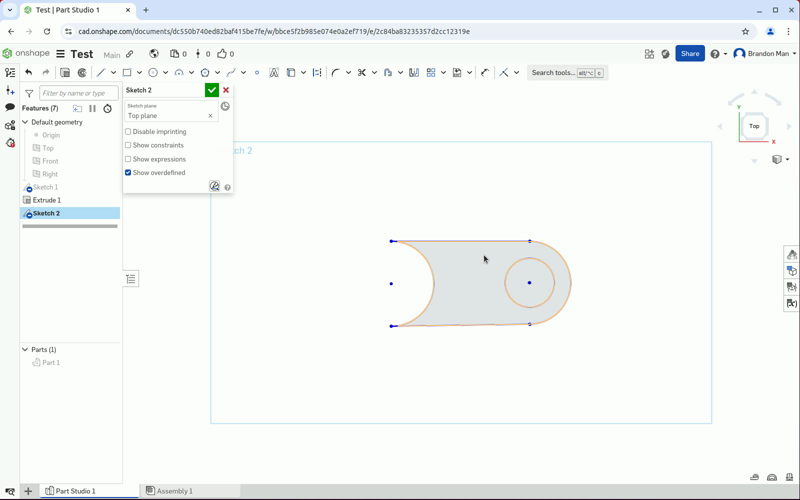
click(484, 254)
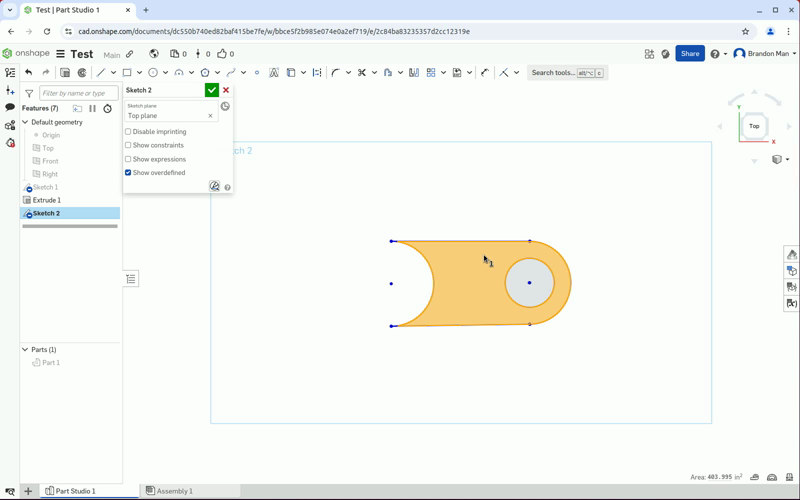
mouse_move(73, 352)
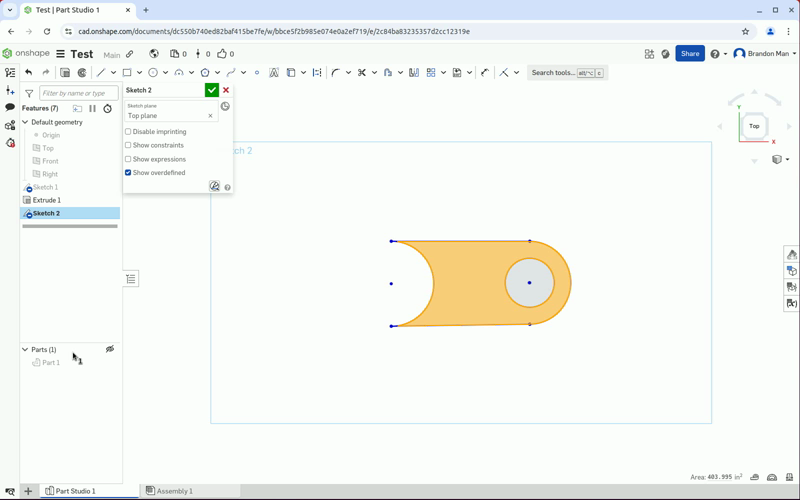
key(shift+y)
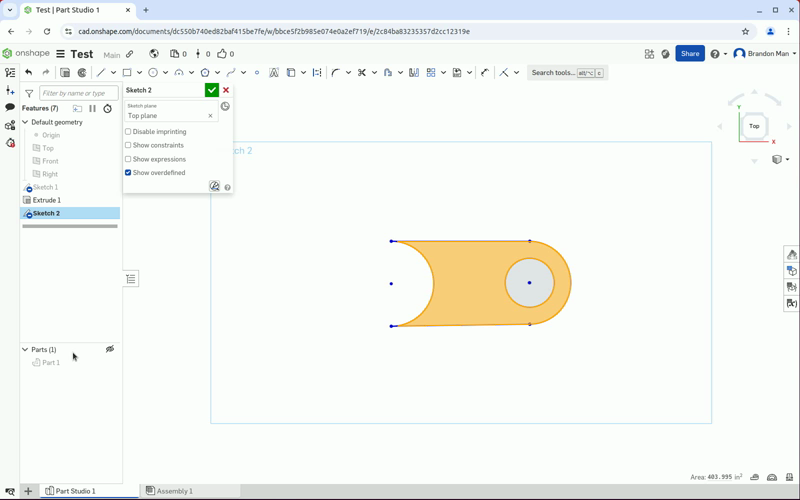
key(shift+e)
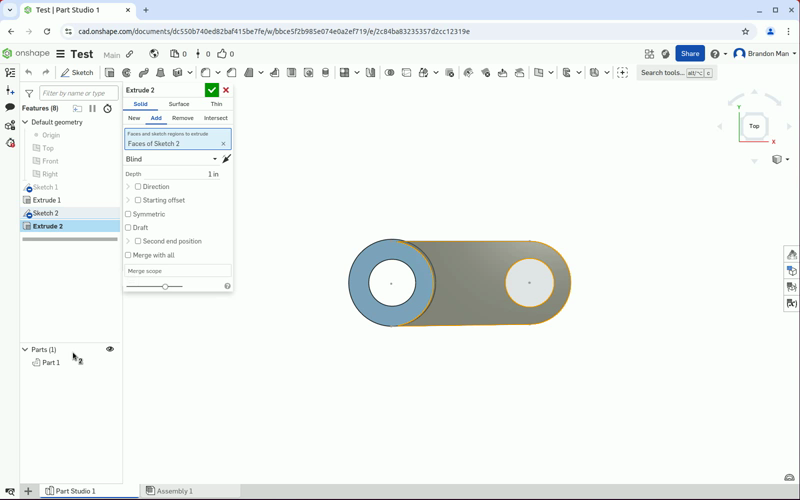
mouse_move(143, 106)
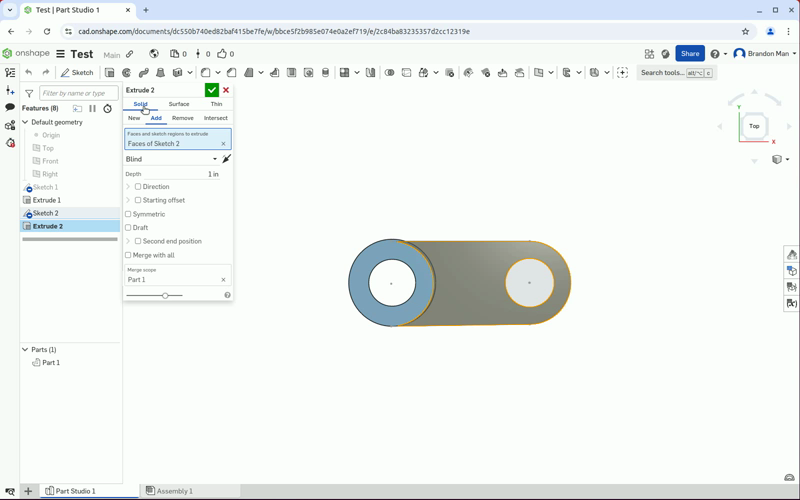
click(143, 106)
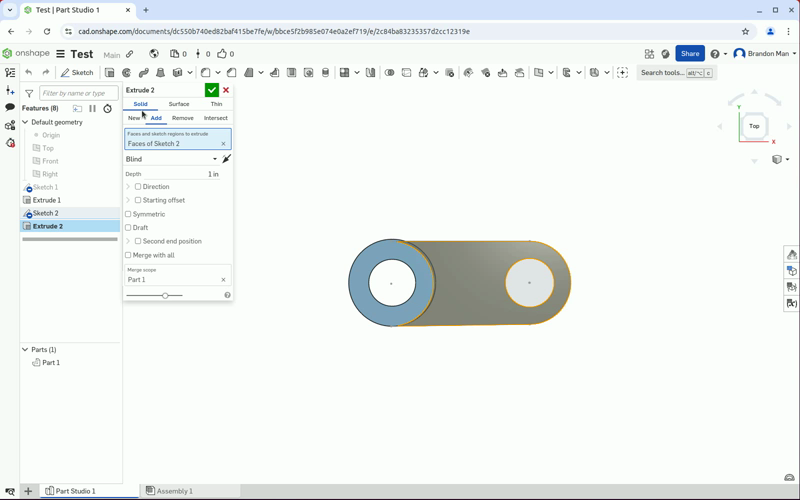
mouse_move(137, 120)
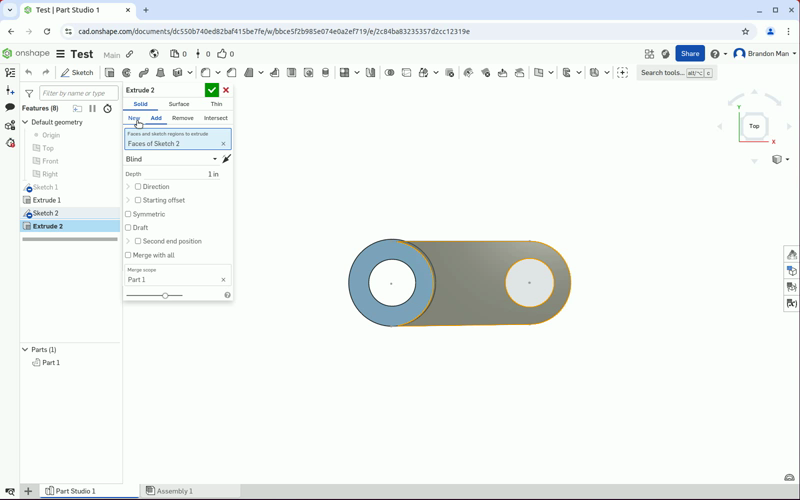
click(137, 120)
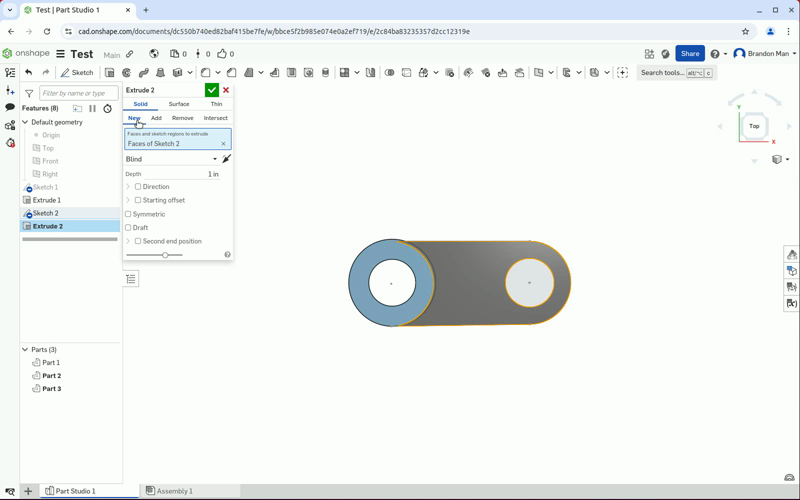
key(tab, 4)
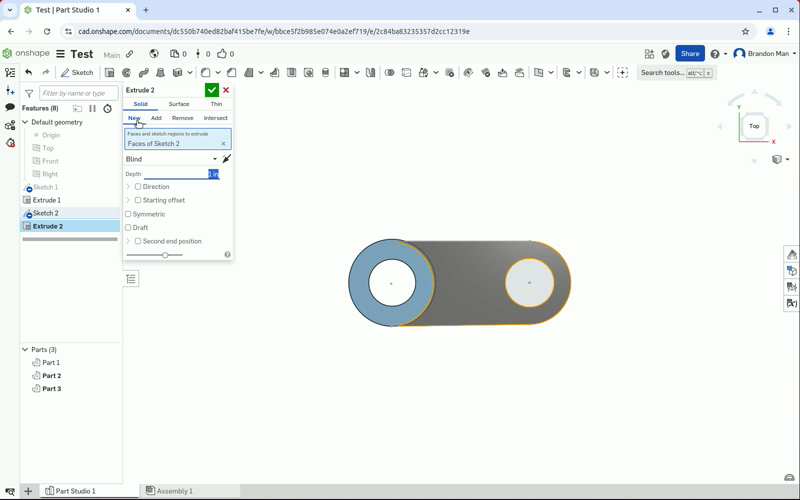
text(7.703)
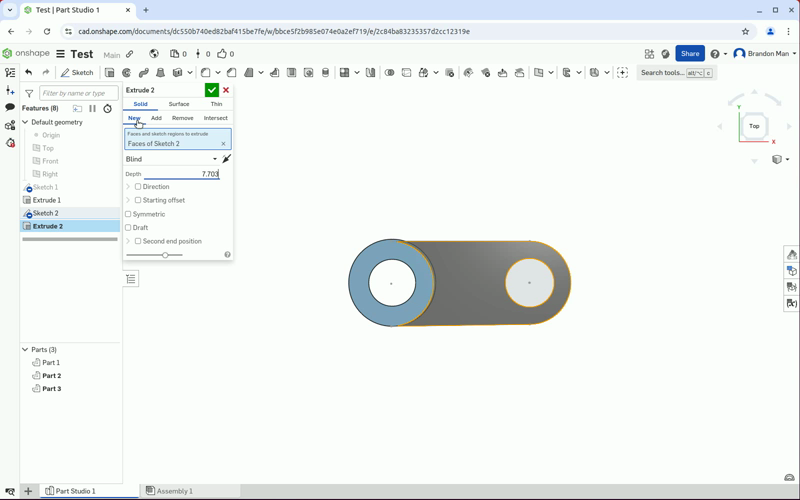
key(enter)
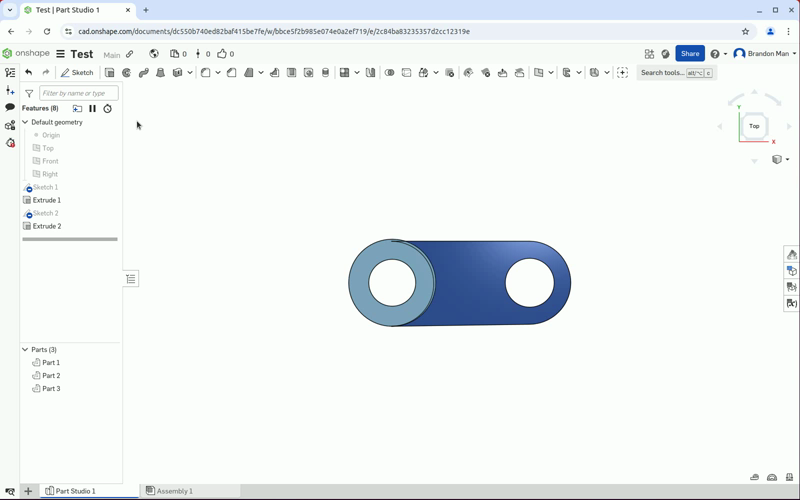
key(shift+h)
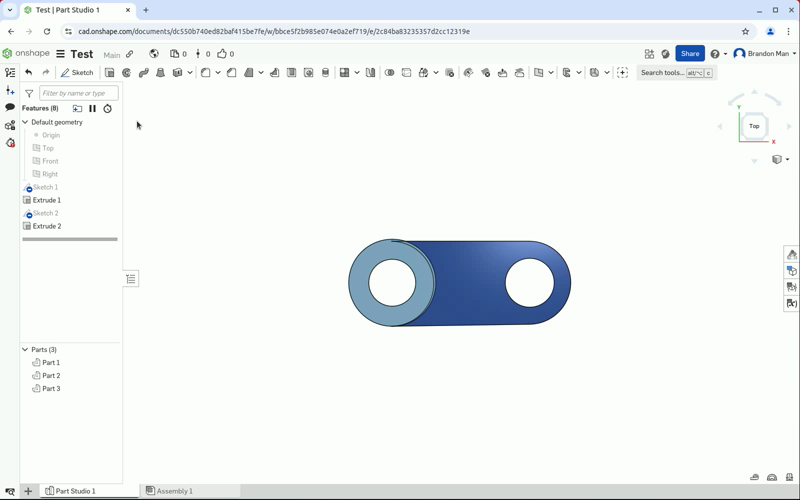
key(shift+h)
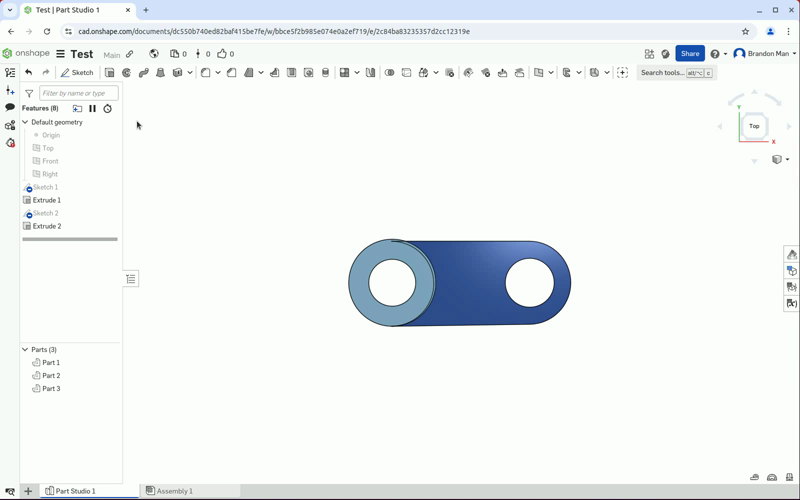
mouse_move(73, 189)
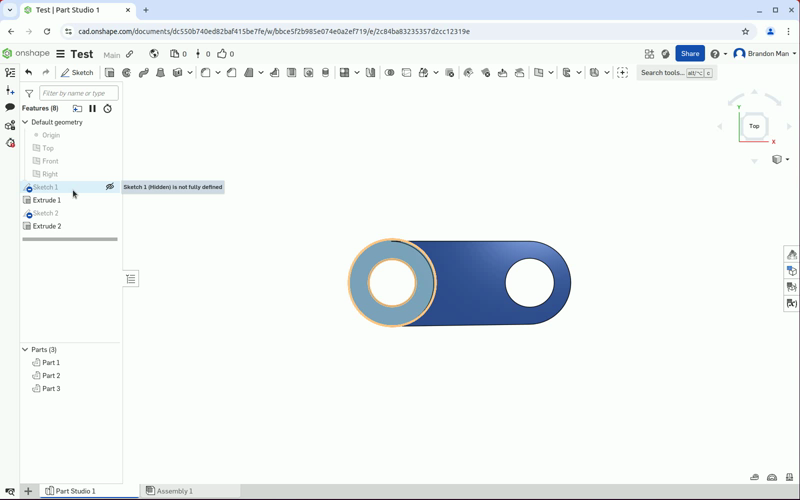
click(73, 189)
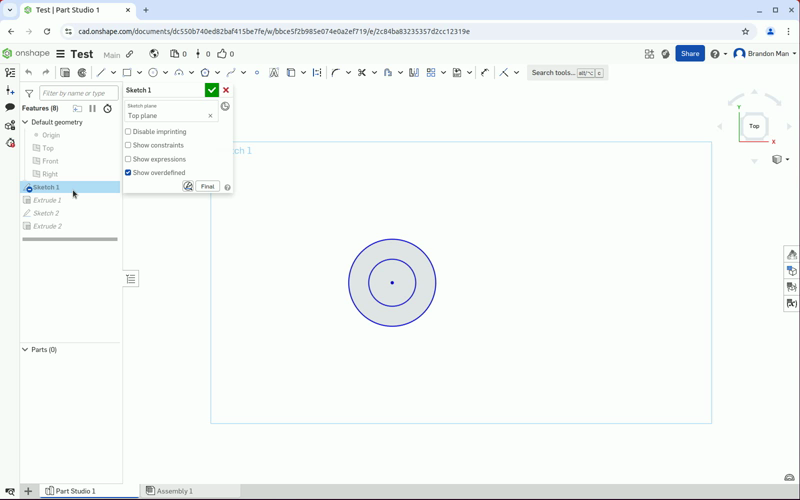
mouse_move(229, 92)
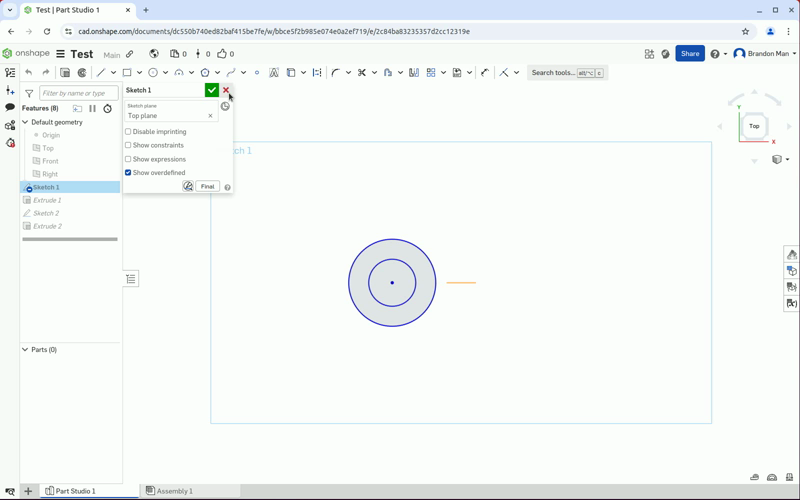
click(229, 92)
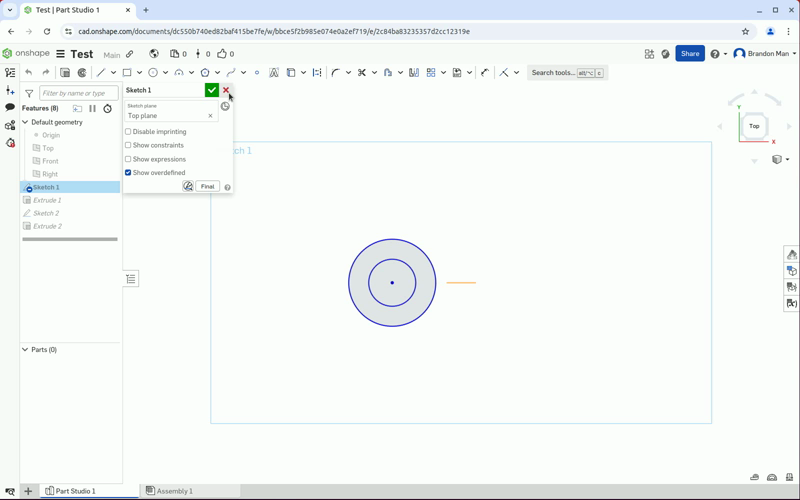
key(shift+s)
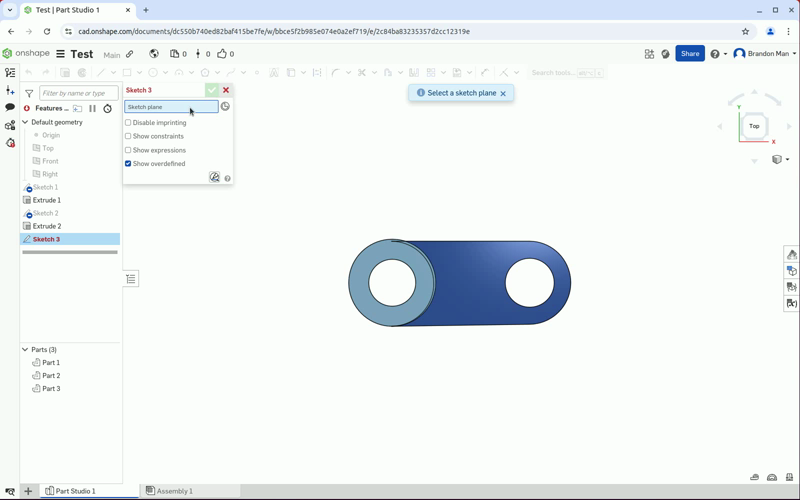
mouse_move(73, 150)
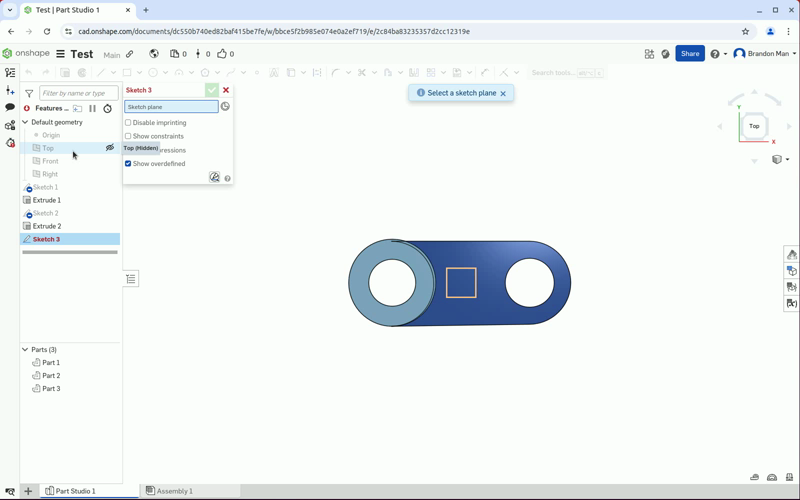
click(73, 150)
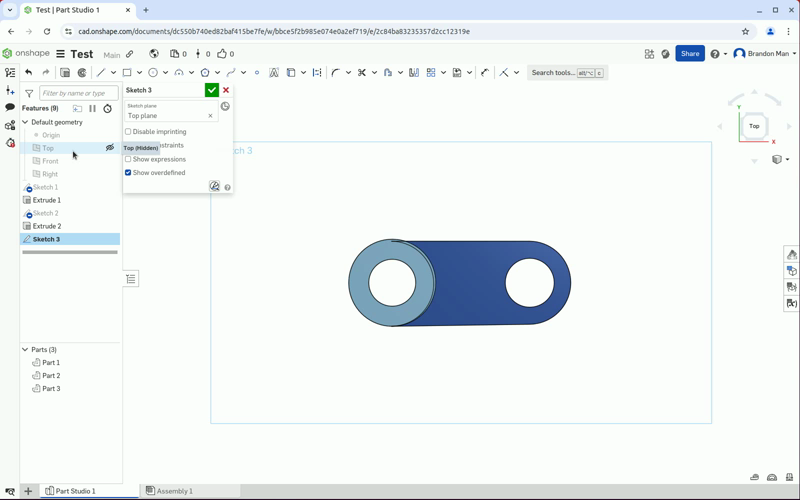
mouse_move(73, 352)
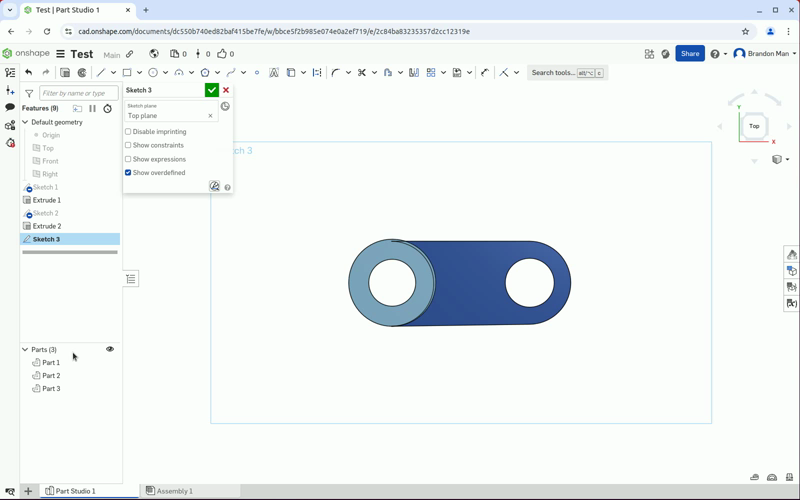
key(y)
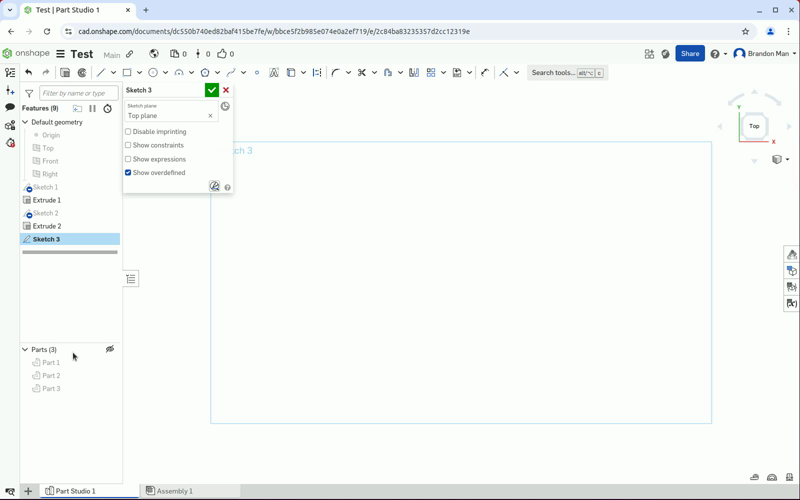
key(c)
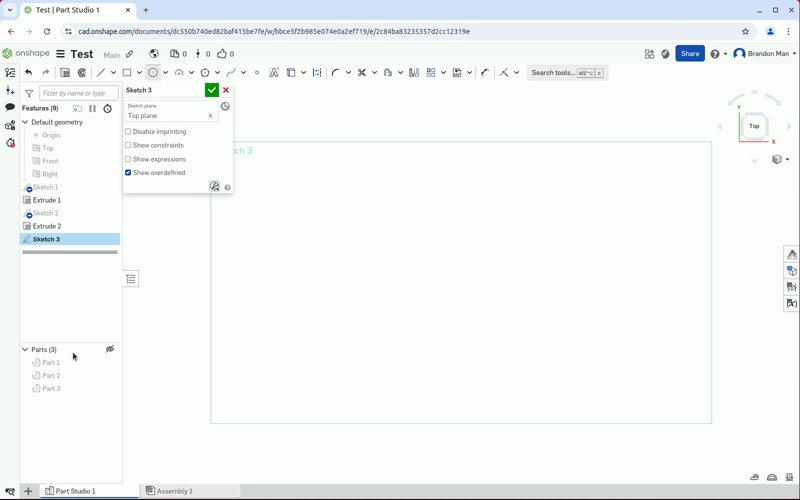
key_down(shift)
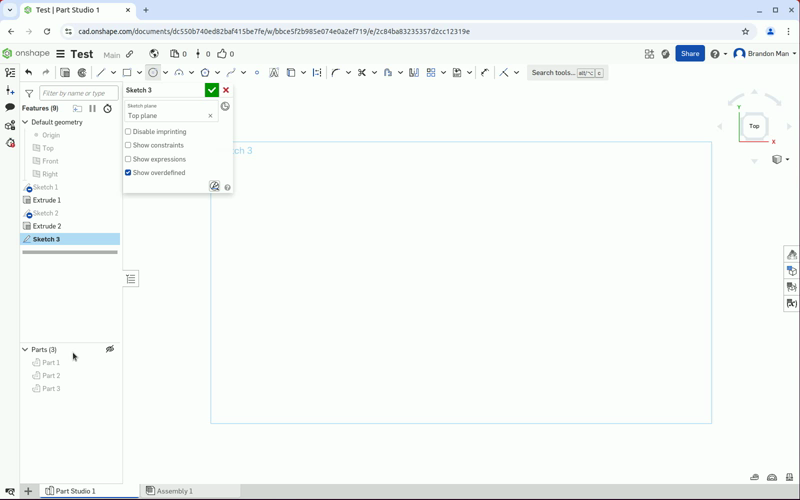
mouse_move(392, 282)
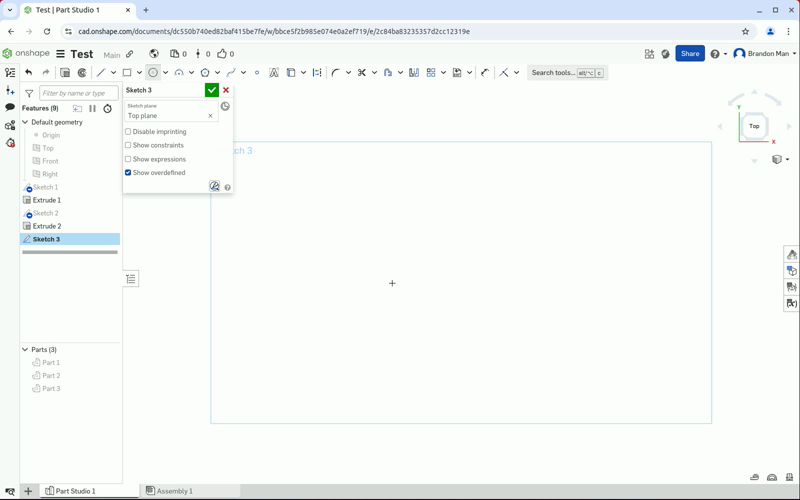
click(392, 282)
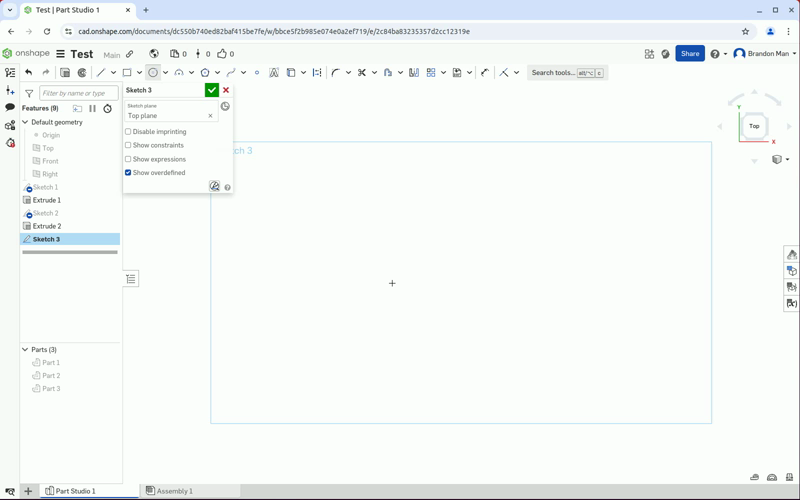
key_up(shift)
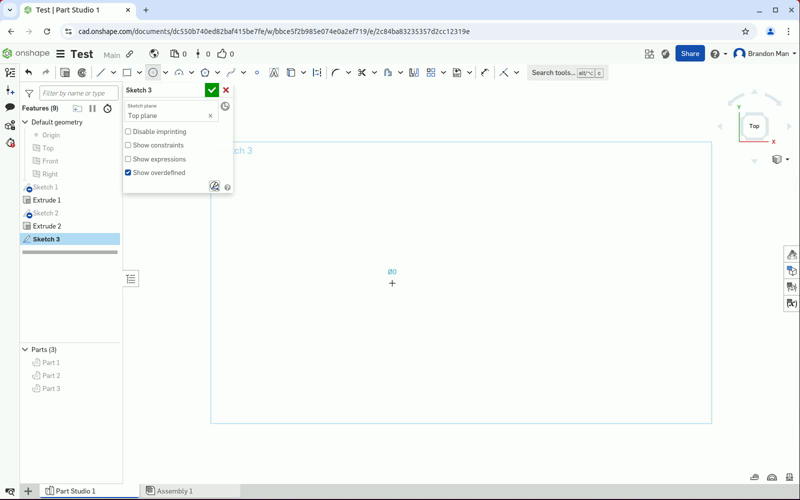
mouse_move(435, 282)
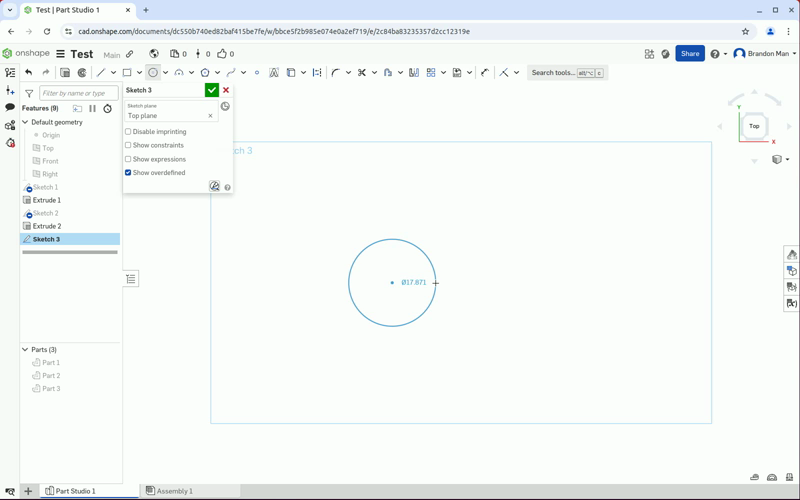
click(435, 282)
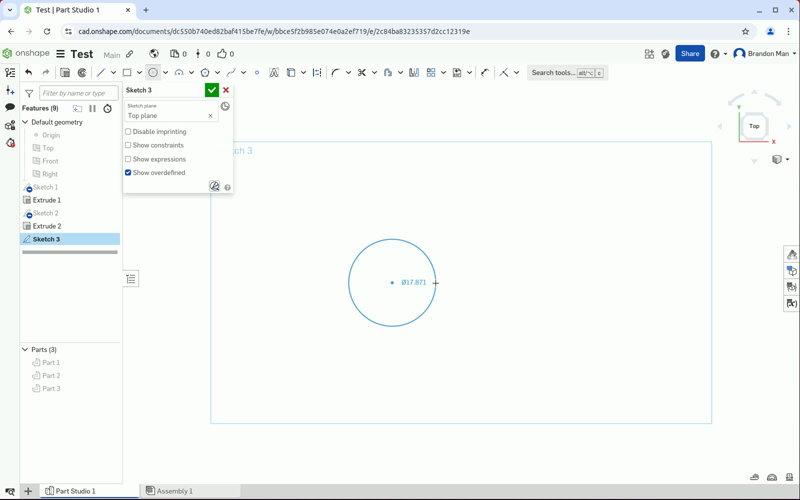
key(esc)
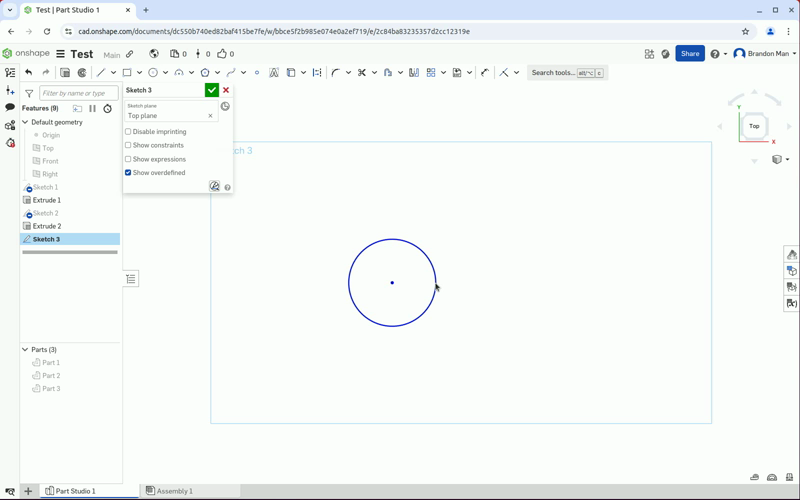
key(c)
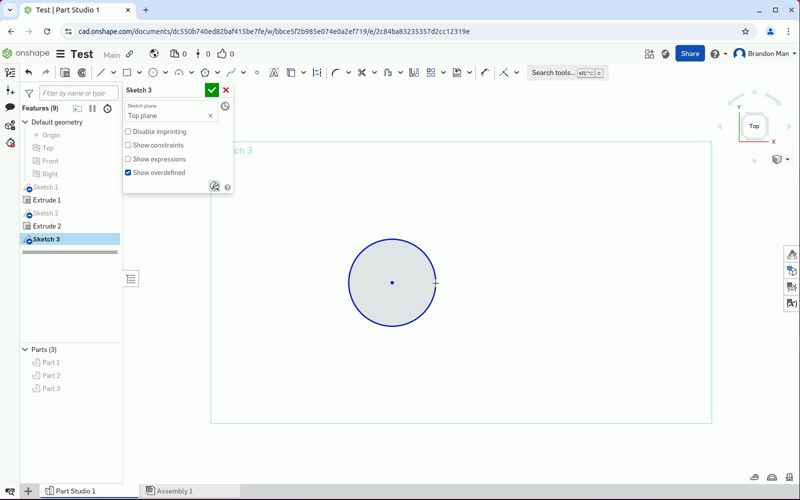
key_down(shift)
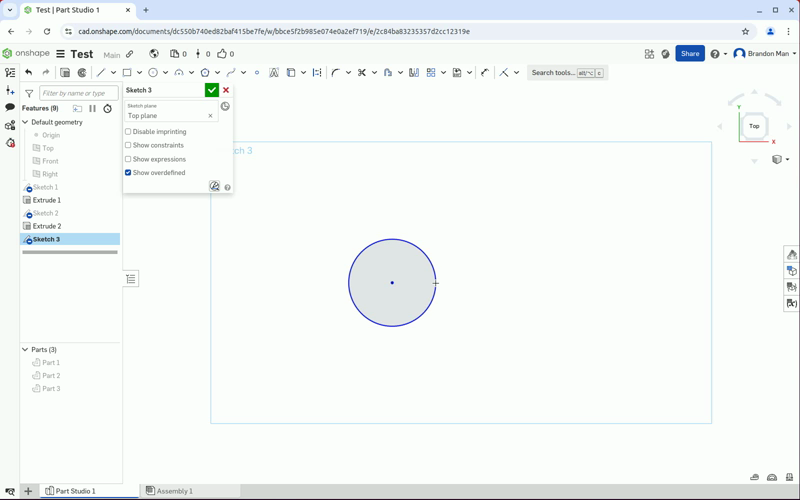
mouse_move(392, 282)
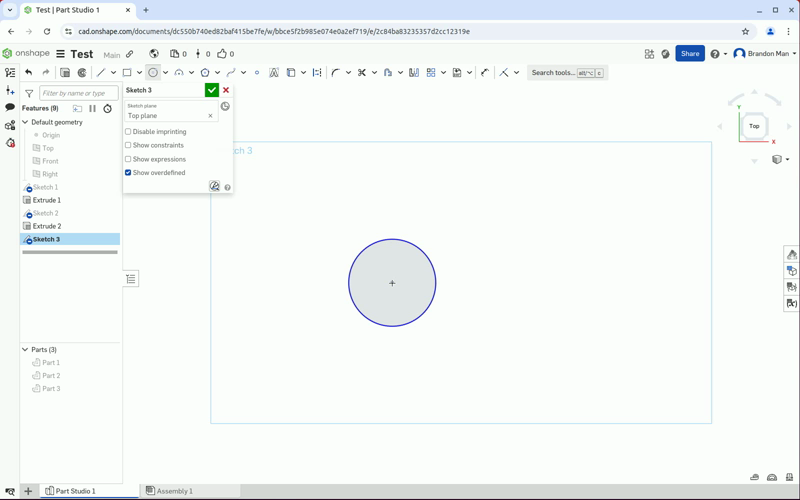
click(392, 282)
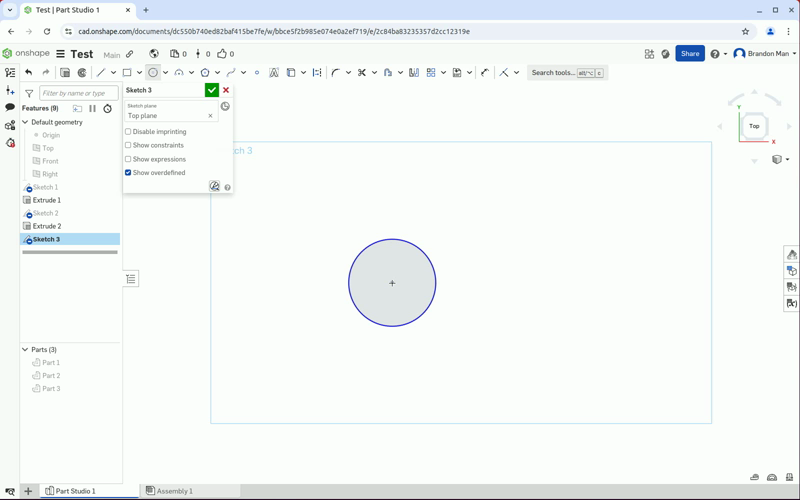
key_up(shift)
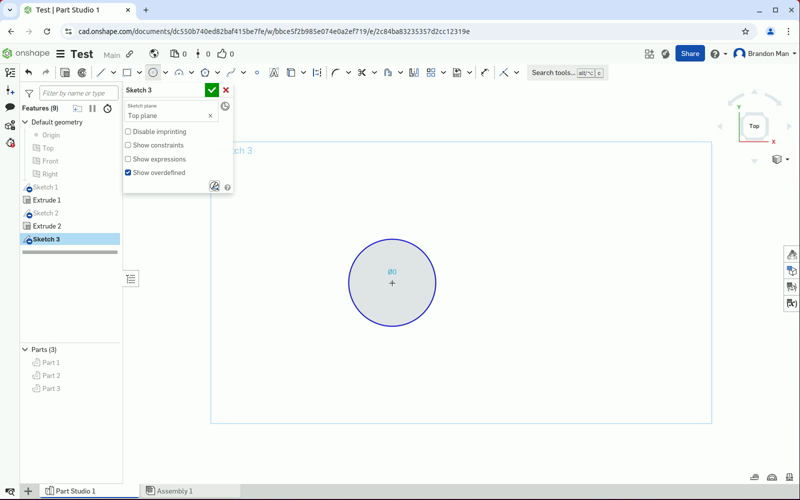
mouse_move(415, 282)
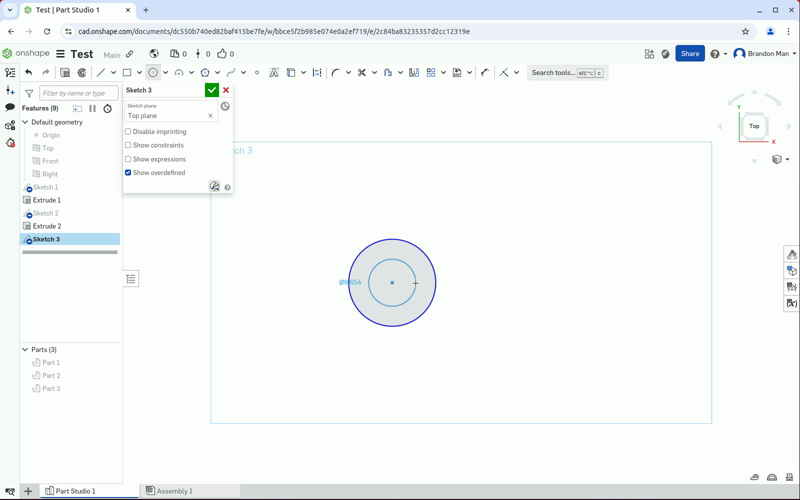
click(415, 282)
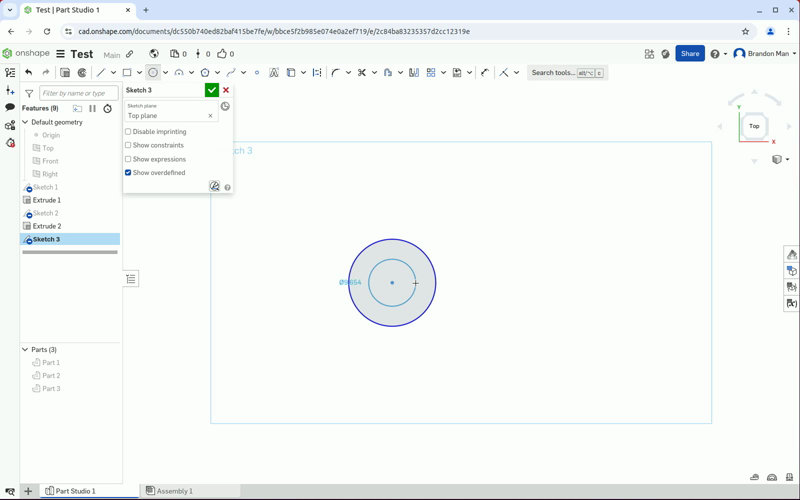
key(esc)
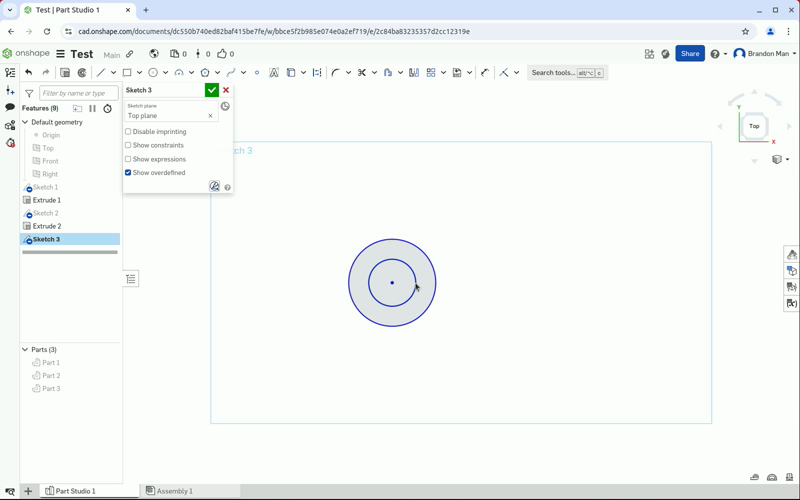
mouse_move(400, 253)
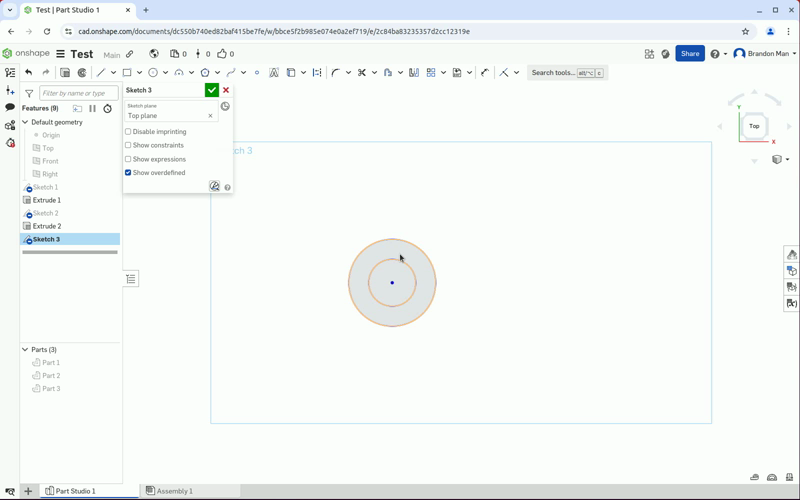
click(400, 253)
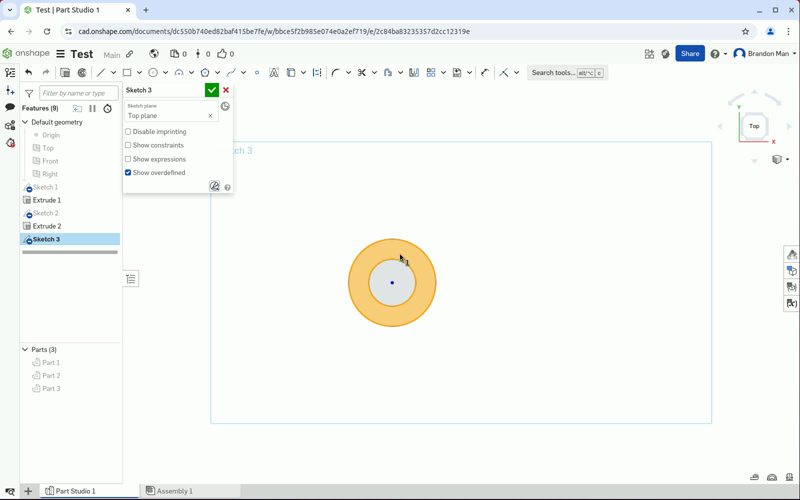
mouse_move(73, 352)
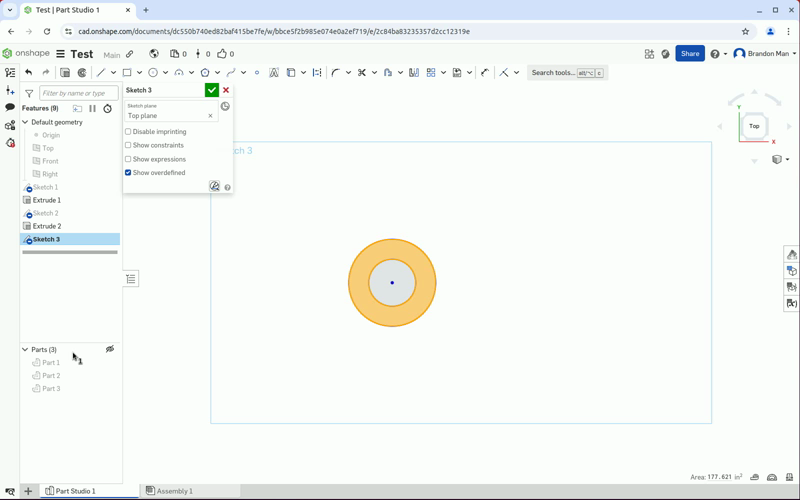
key(shift+y)
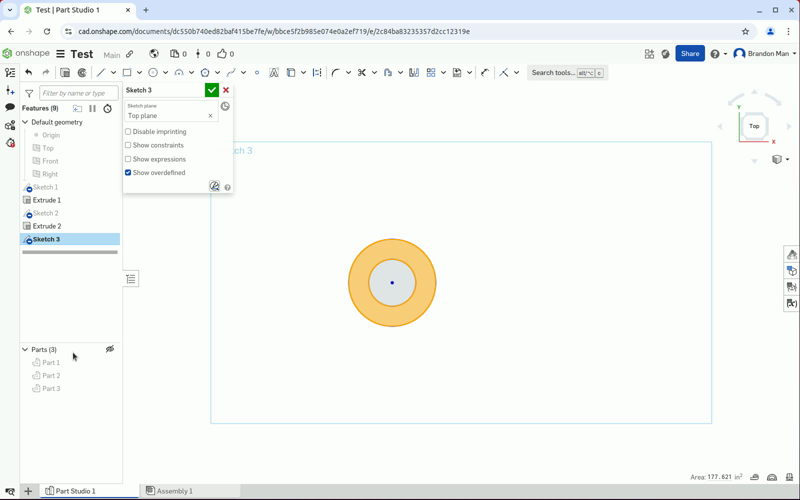
key(shift+e)
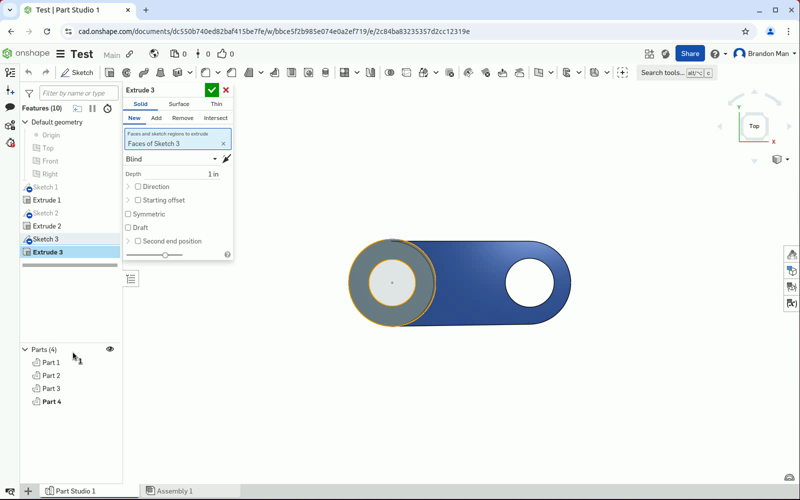
mouse_move(143, 106)
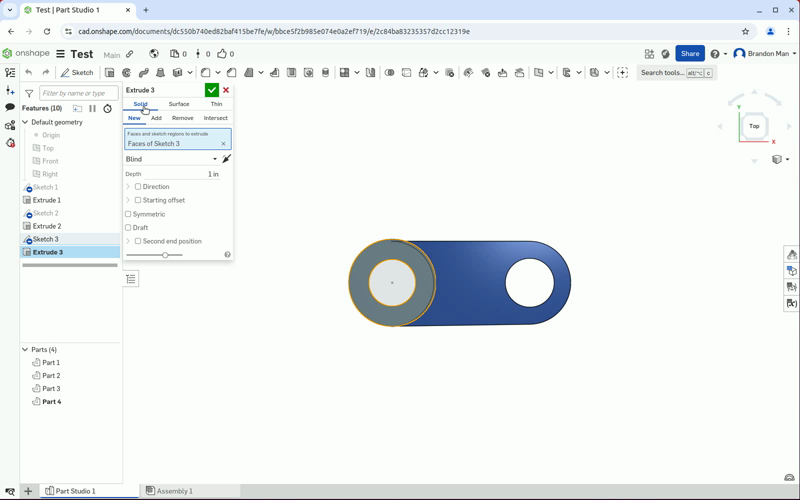
click(143, 106)
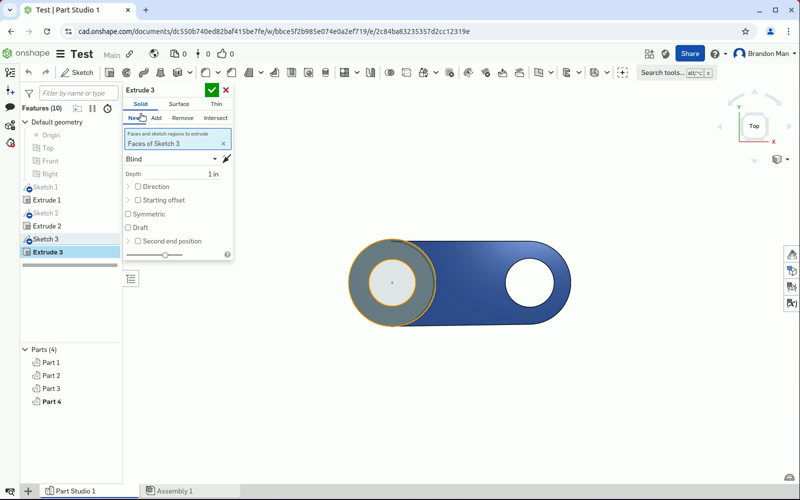
mouse_move(137, 120)
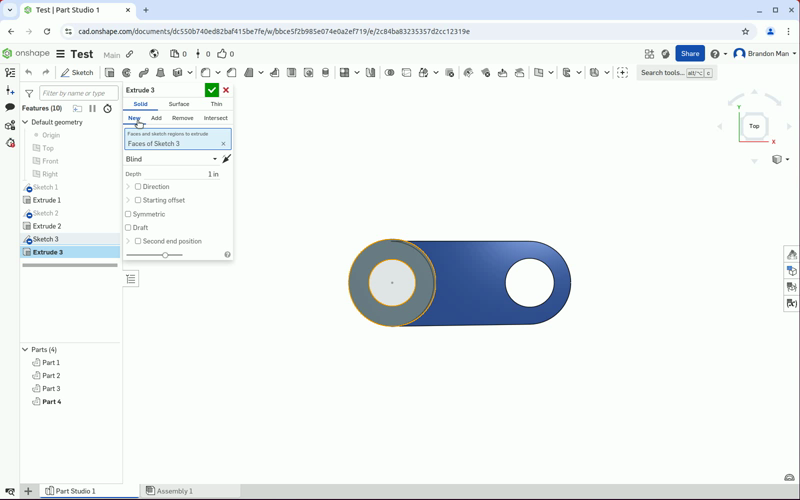
click(137, 120)
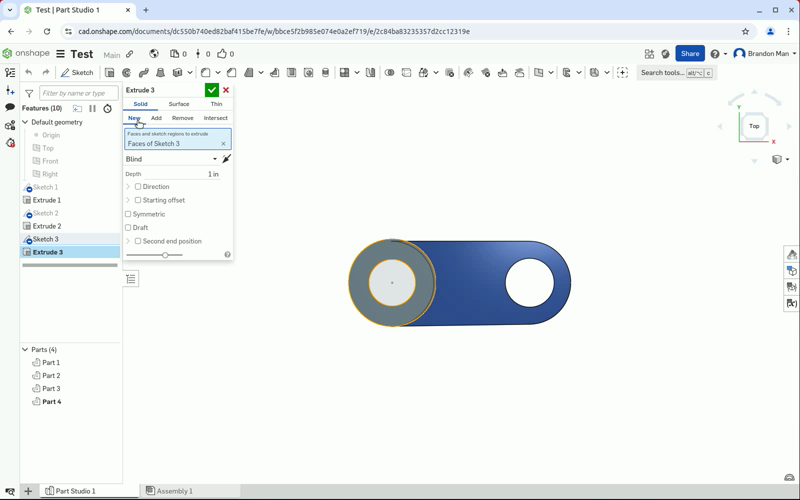
key(tab, 4)
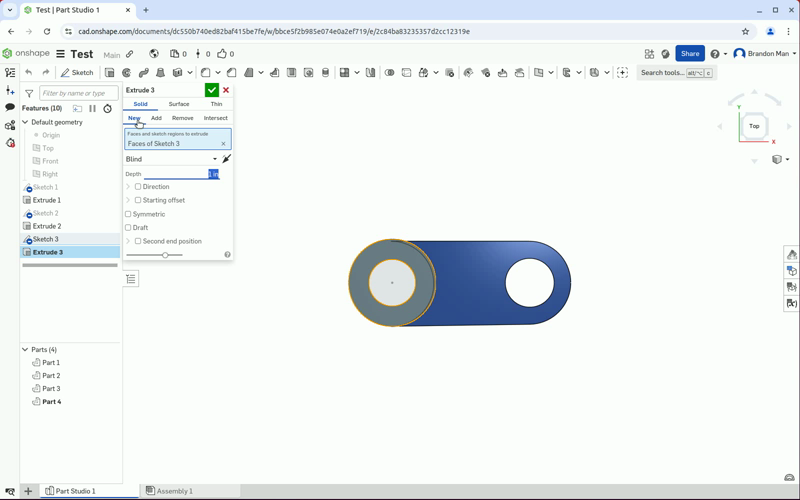
text(15.165)
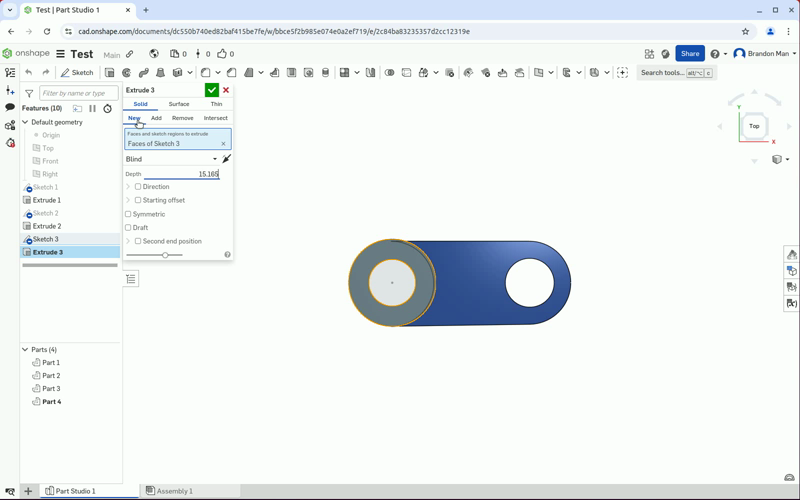
key(enter)
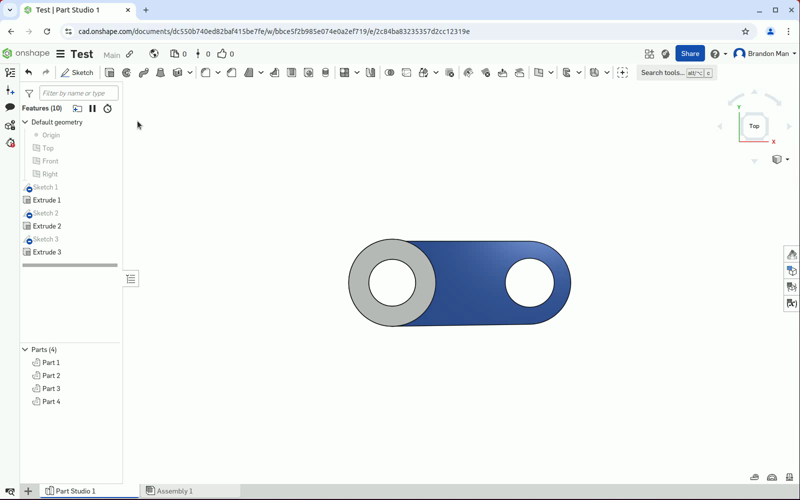
key(shift+h)
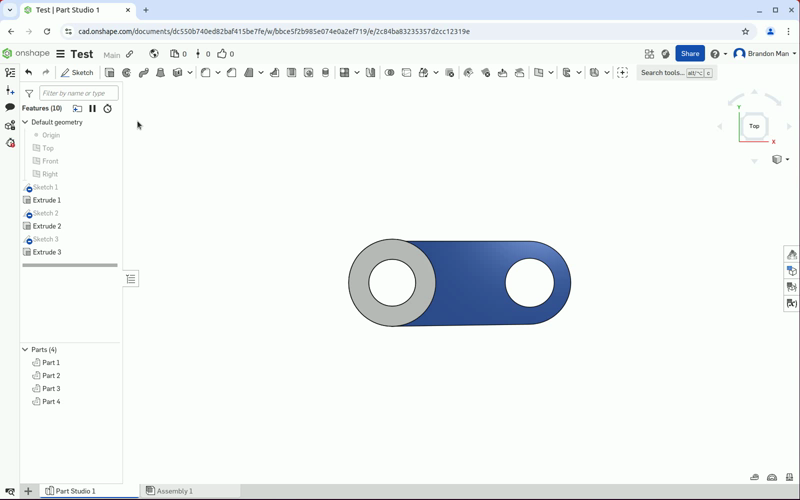
key(shift+h)
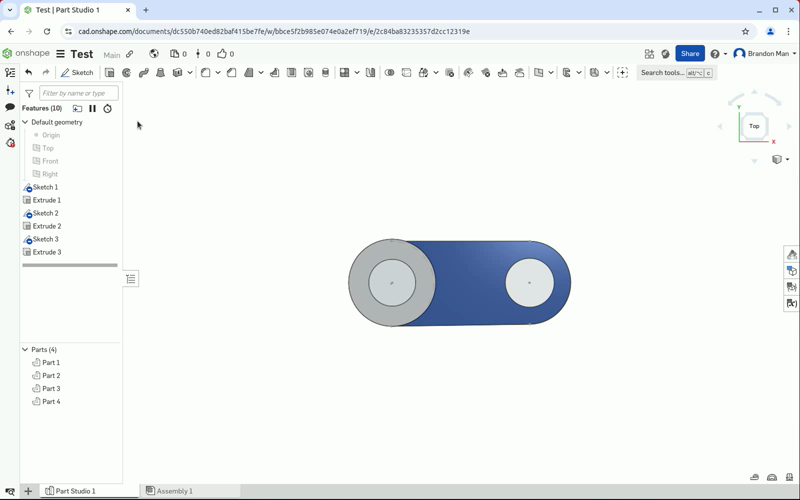
key(shift+7)
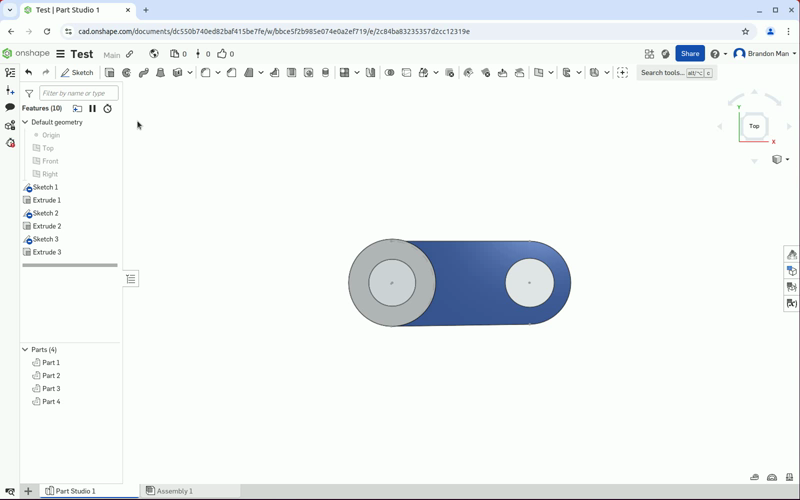
key(up, 3)
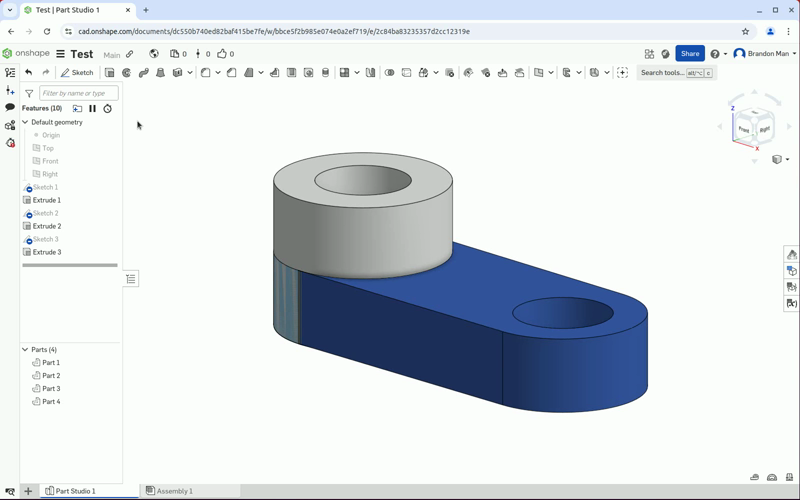
key(left, 3)
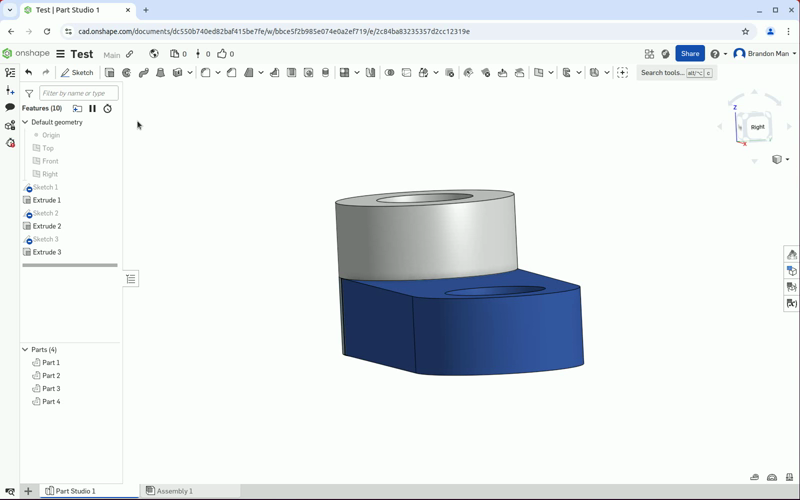
key(right, 3)
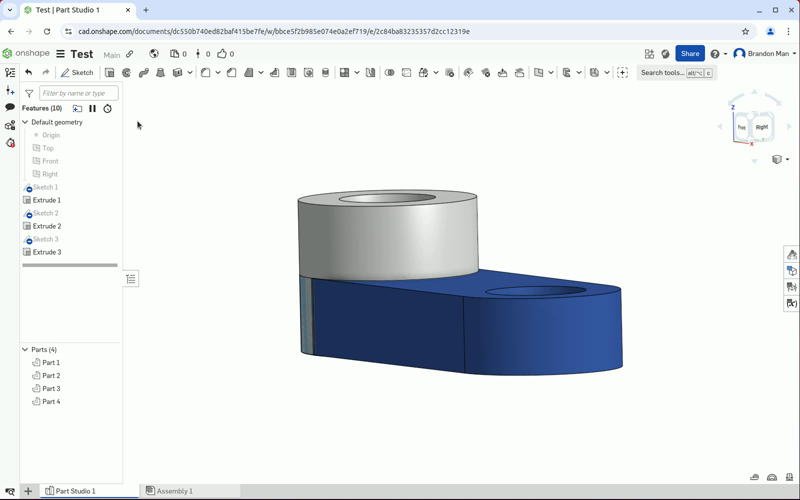
key(down, 3)
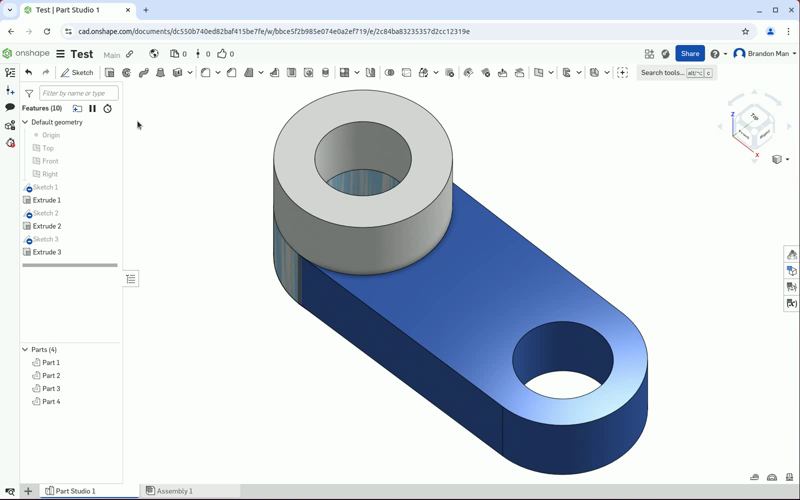
mouse_move(73, 189)
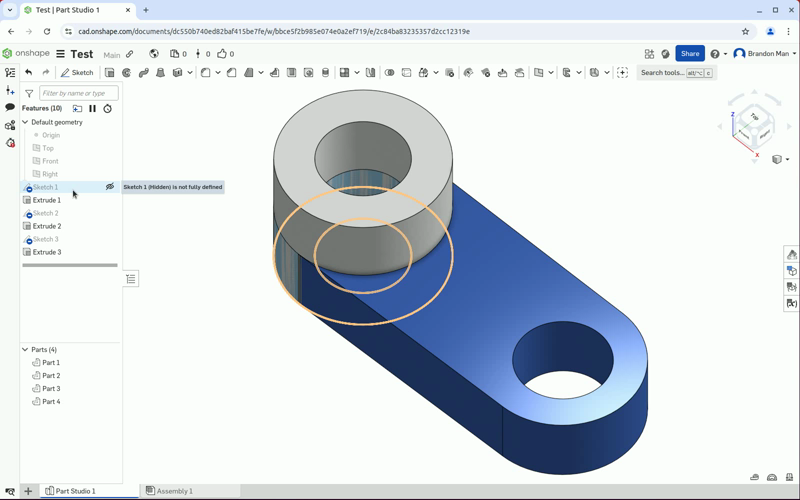
click(73, 189)